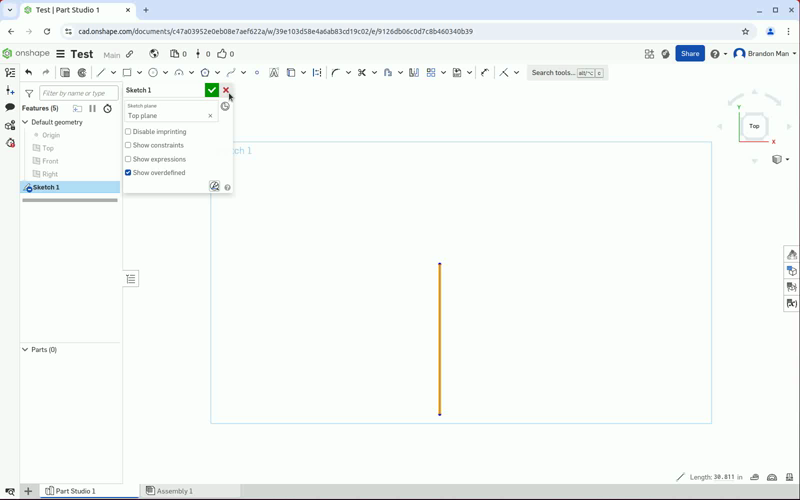
key(shift+h)
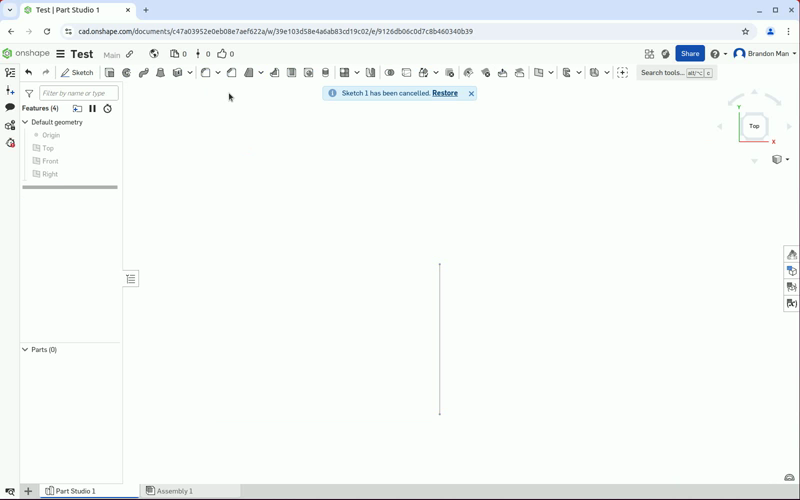
mouse_move(73, 352)
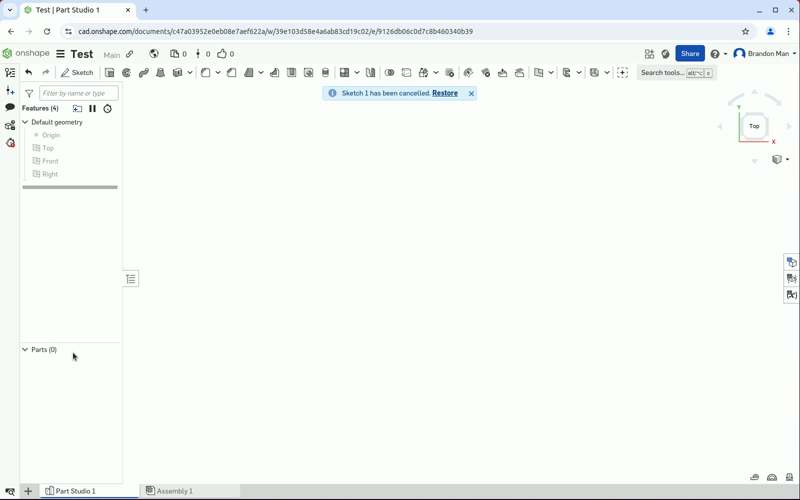
key(y)
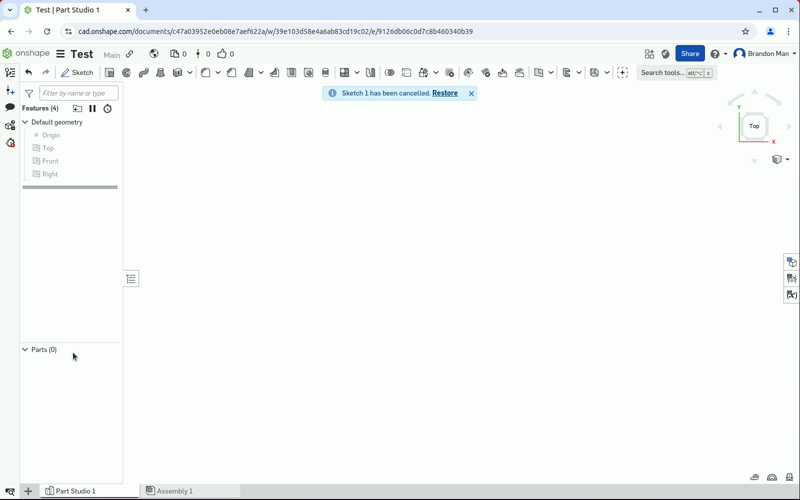
key(shift+p)
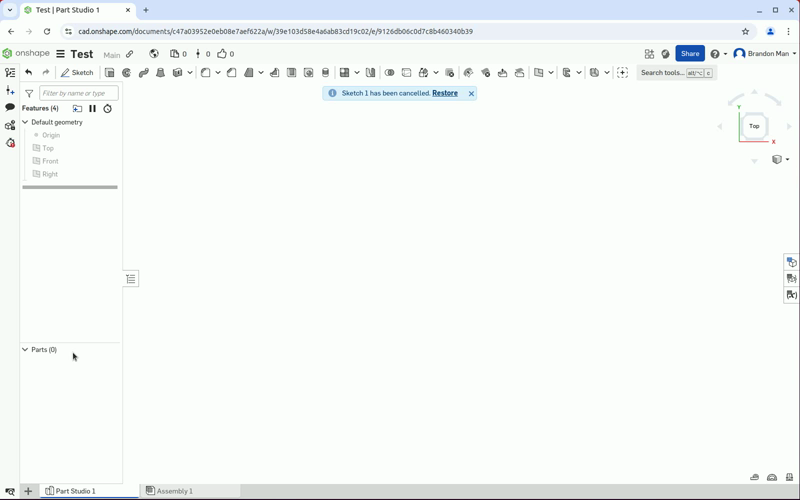
key(space)
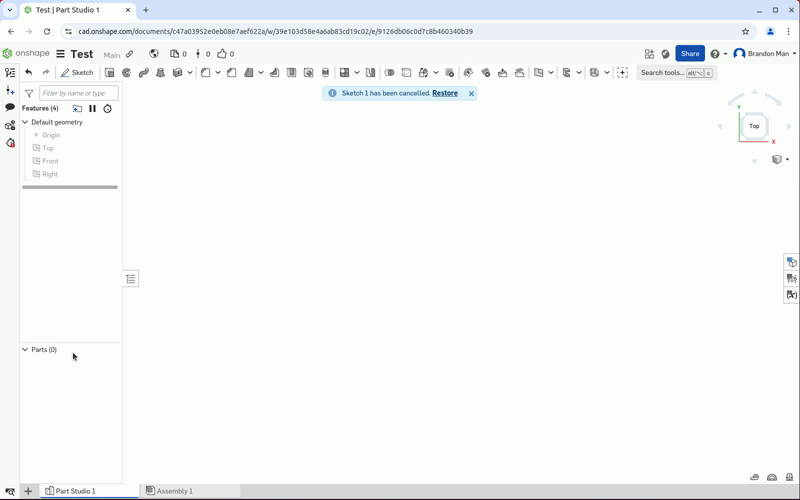
key_down(shift)
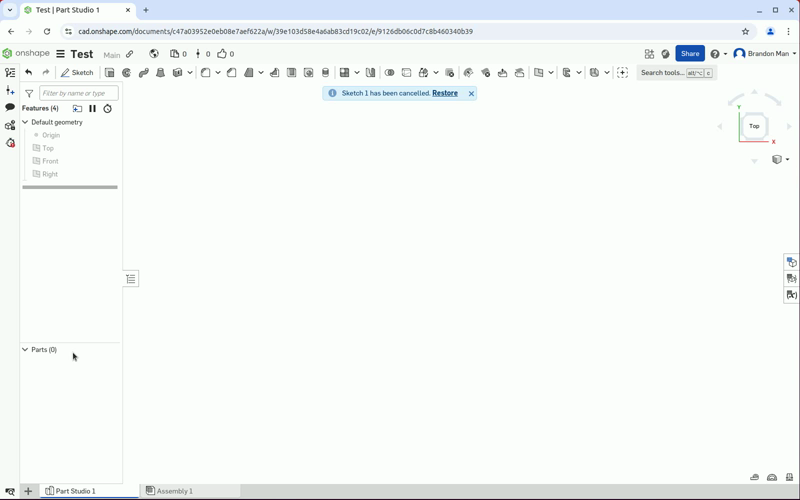
key(up)
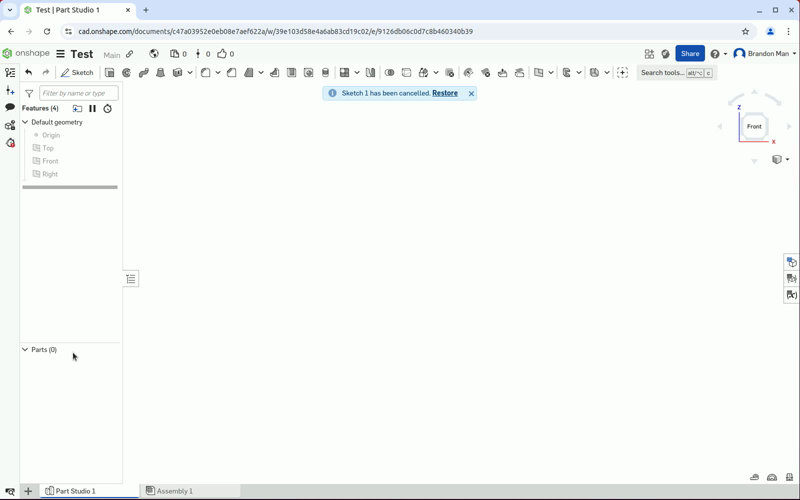
key_up(shift)
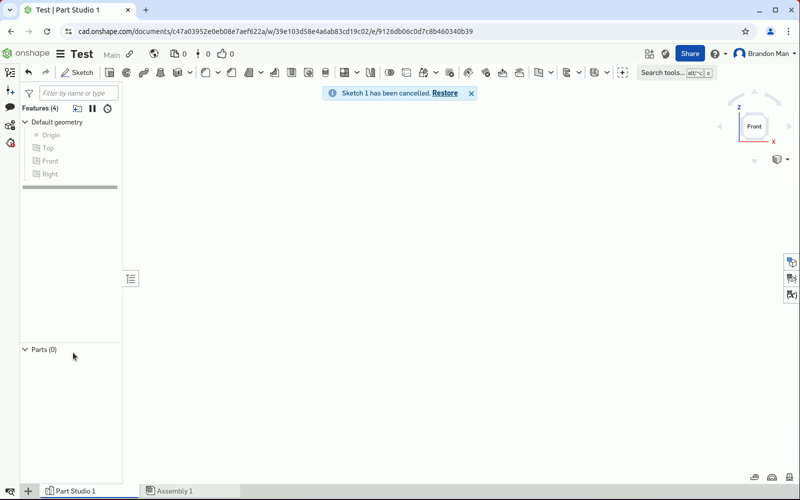
mouse_move(73, 352)
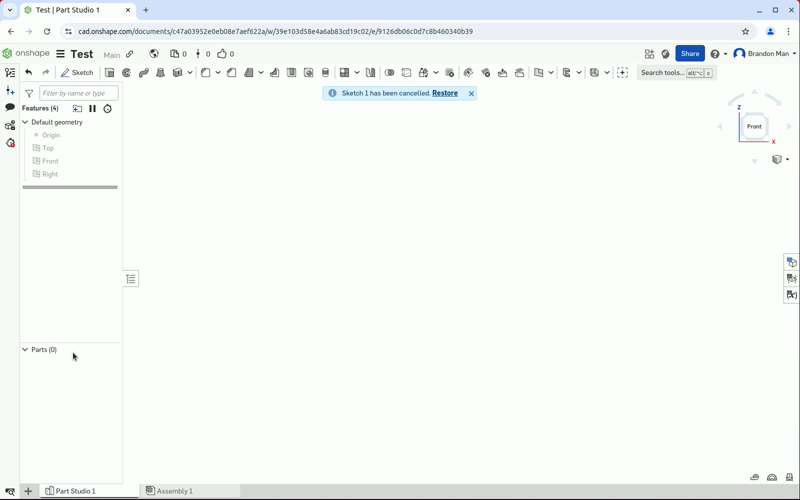
key(shift+y)
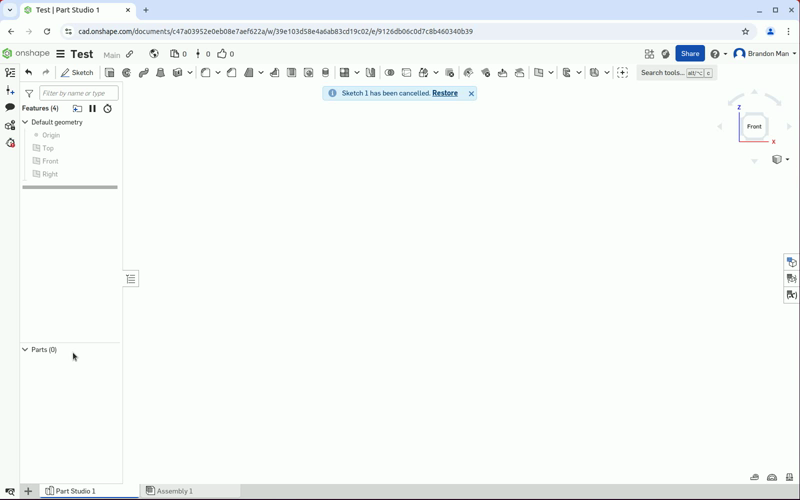
key(shift+s)
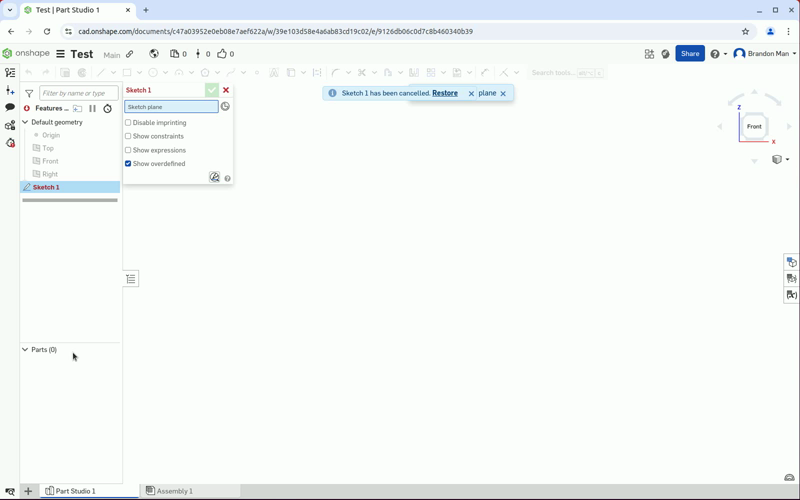
mouse_move(73, 163)
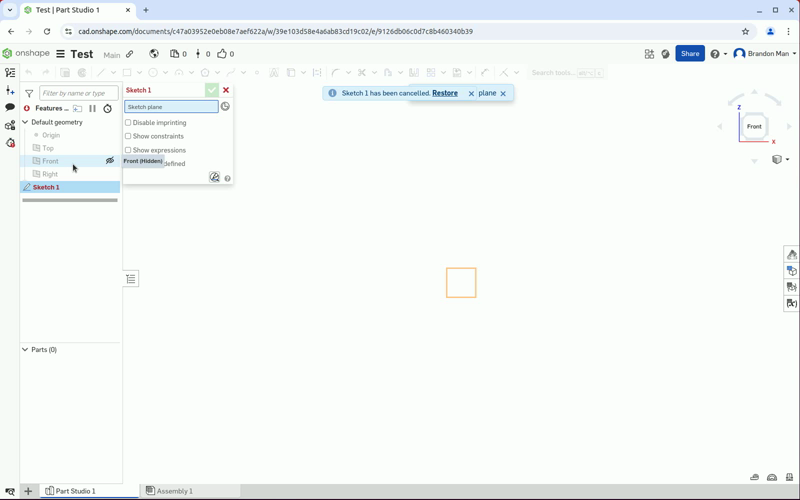
click(73, 163)
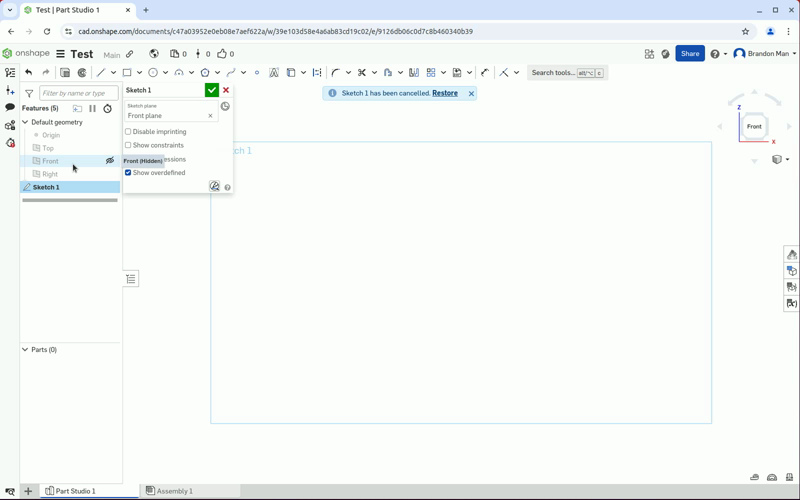
mouse_move(73, 352)
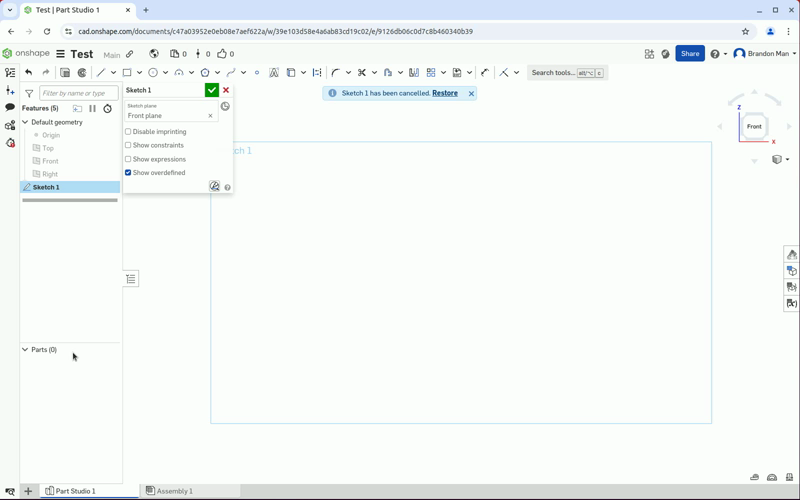
key(y)
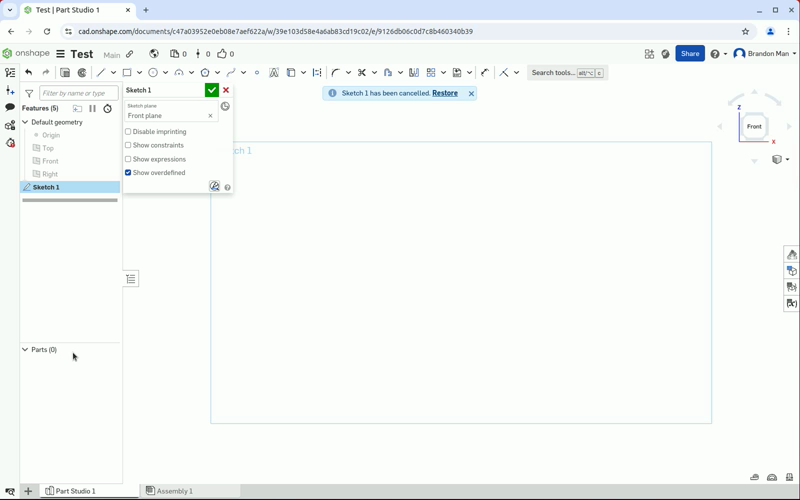
key(l)
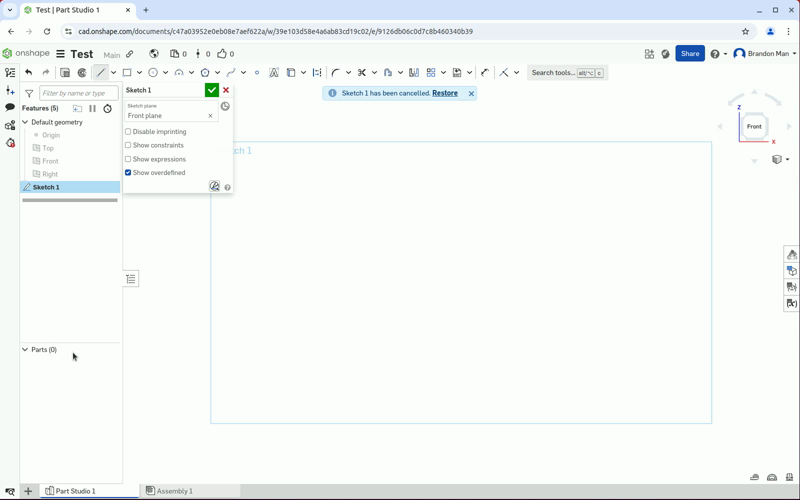
key_down(shift)
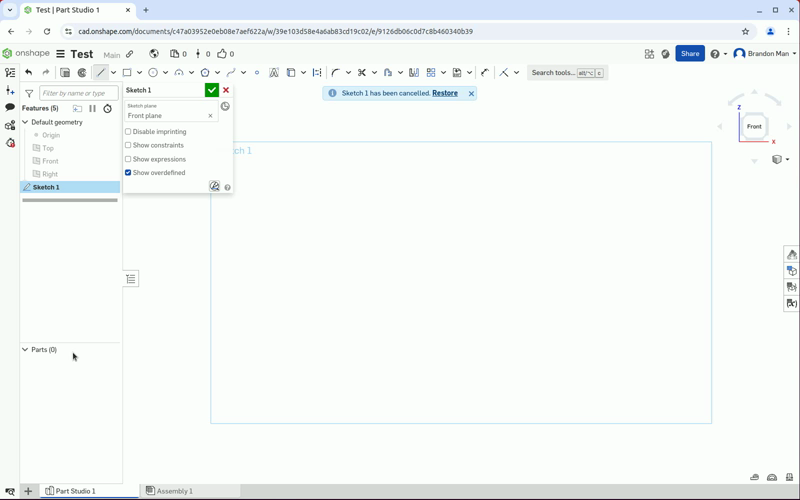
mouse_move(412, 293)
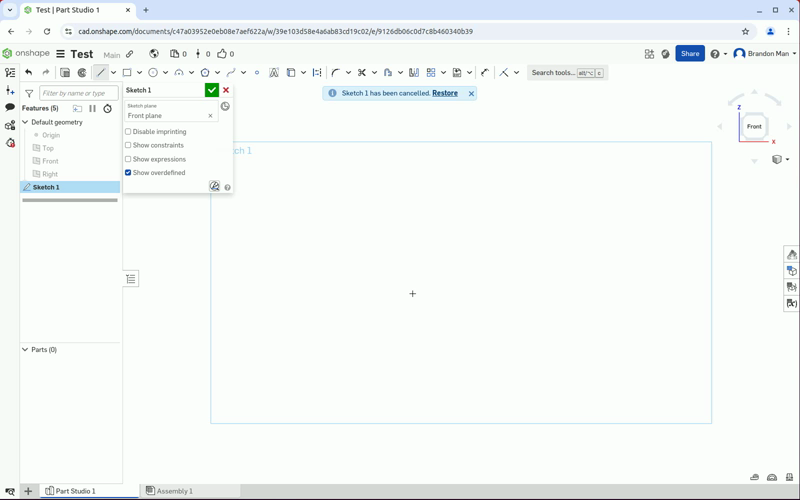
click(412, 293)
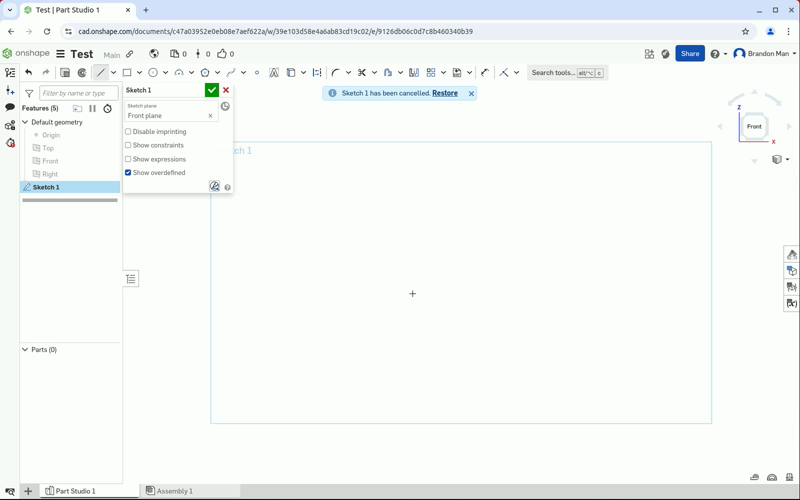
key_up(shift)
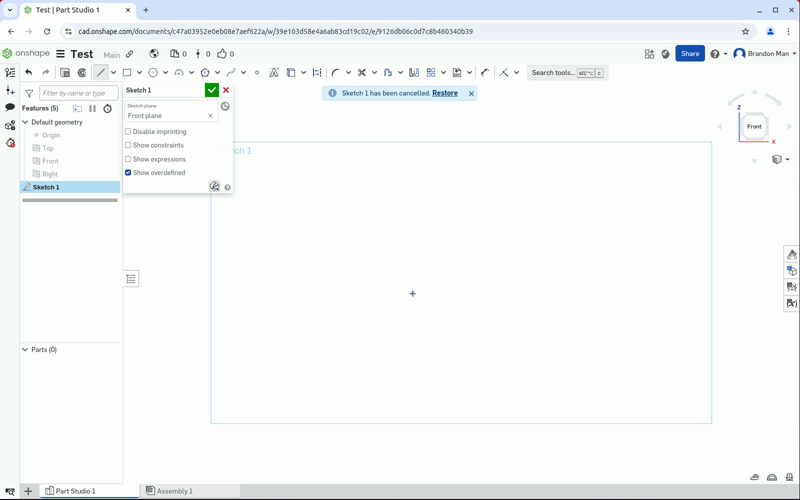
key_down(shift)
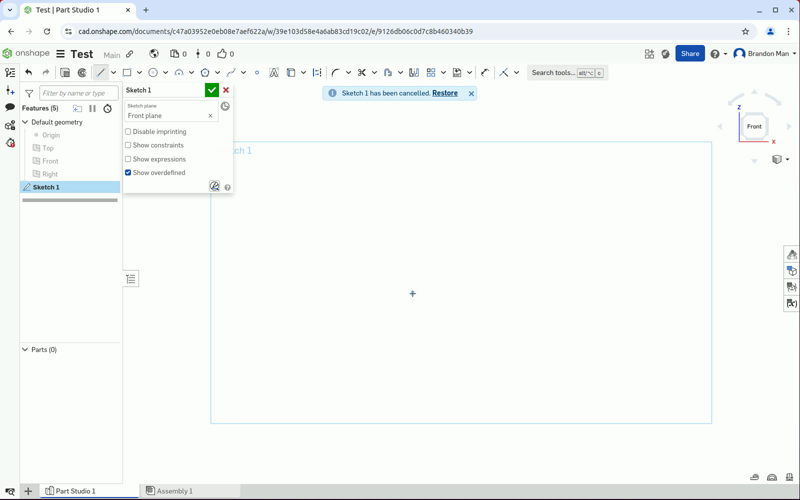
mouse_move(572, 293)
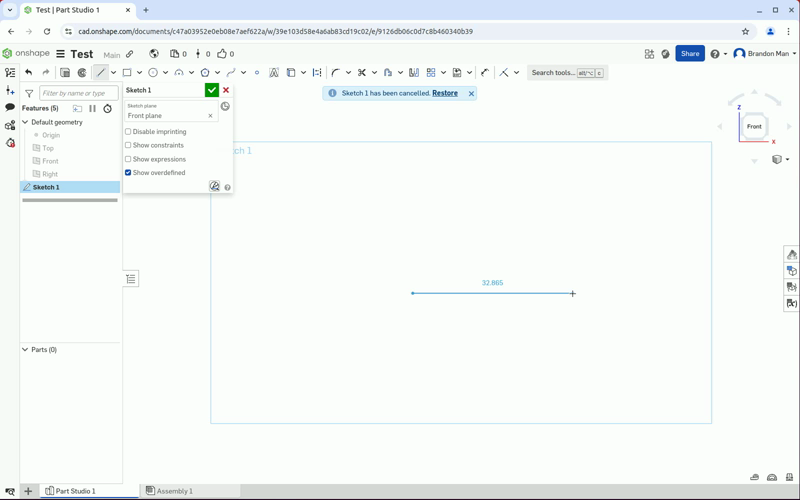
click(572, 293)
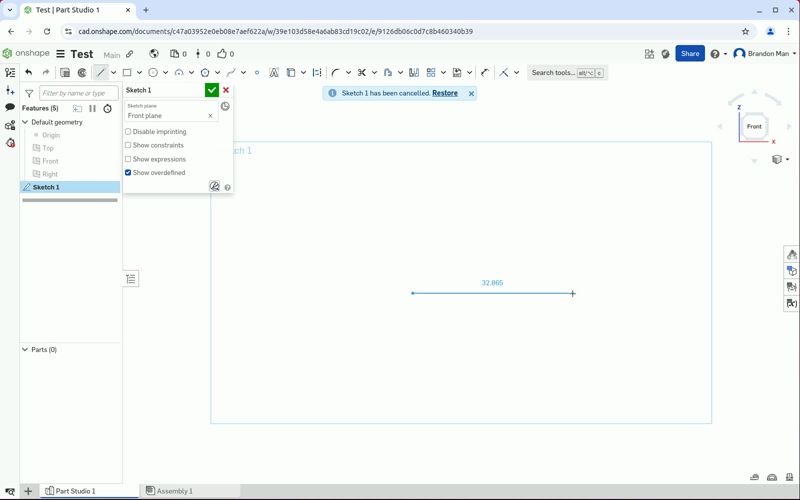
key_up(shift)
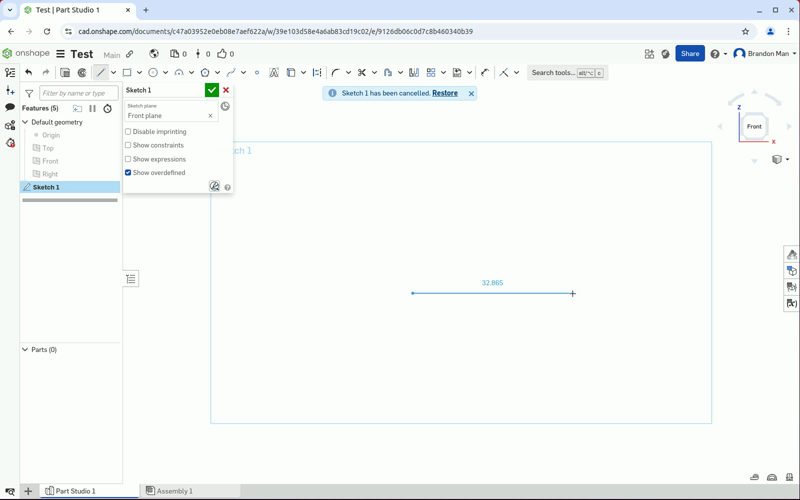
key_down(shift)
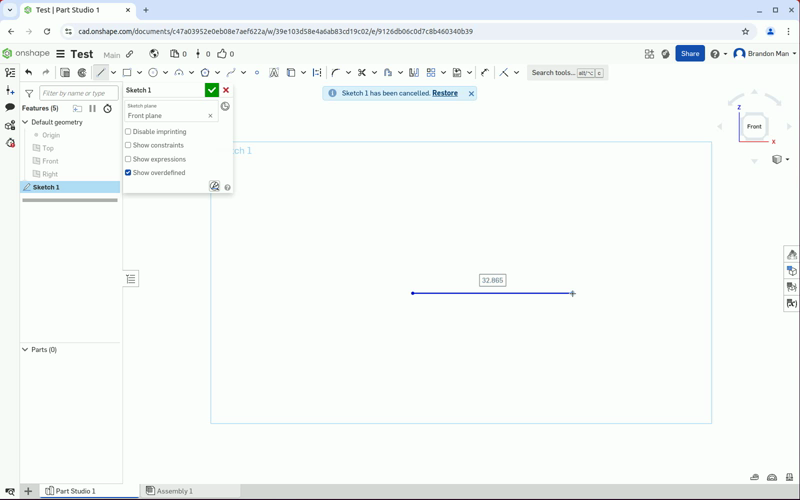
mouse_move(589, 293)
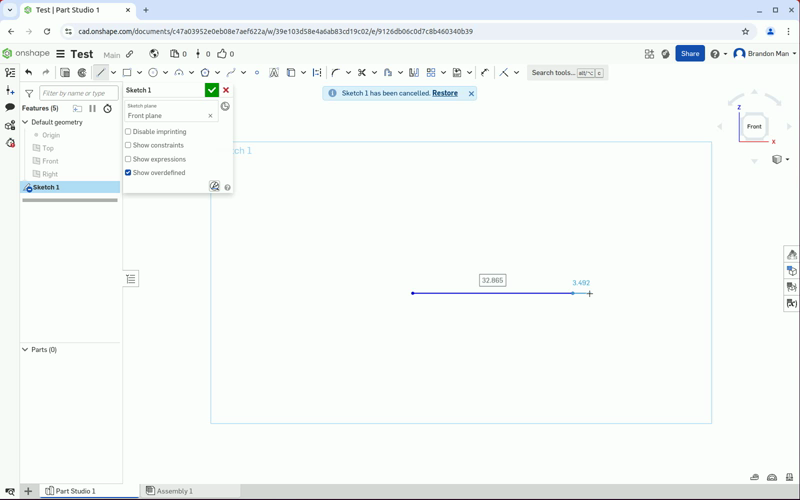
mouse_move(572, 266)
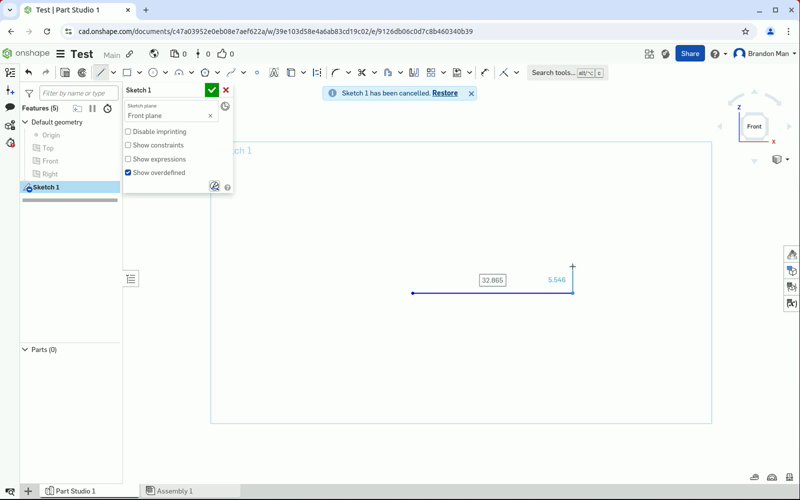
click(572, 266)
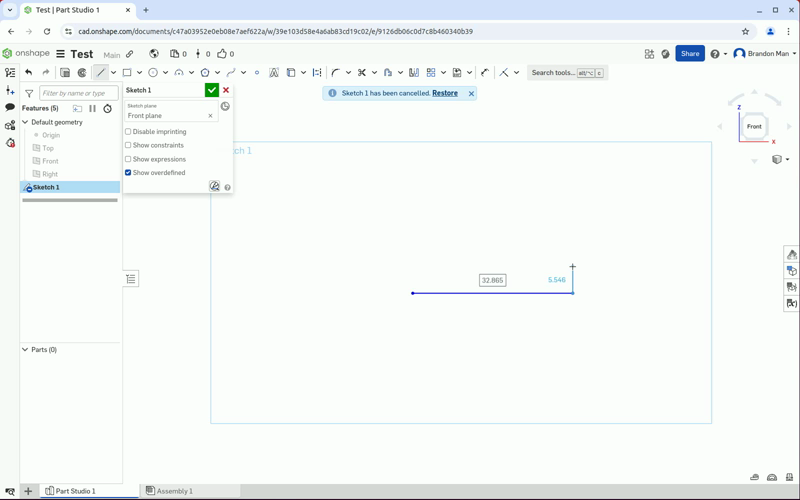
key_up(shift)
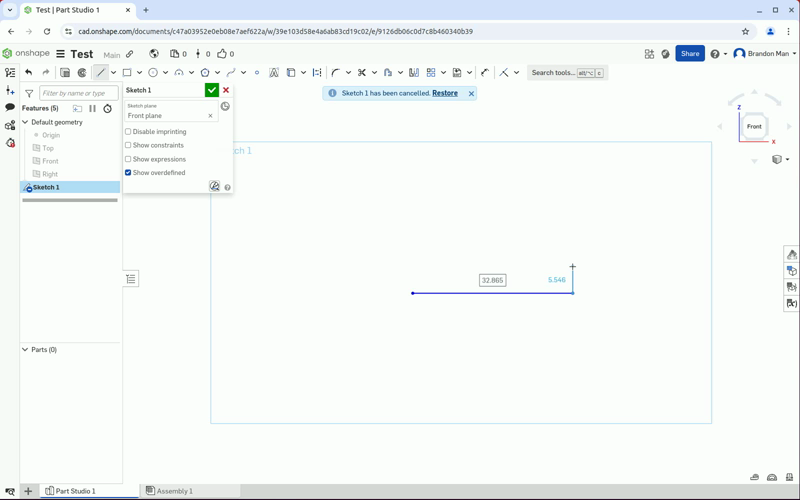
key_down(shift)
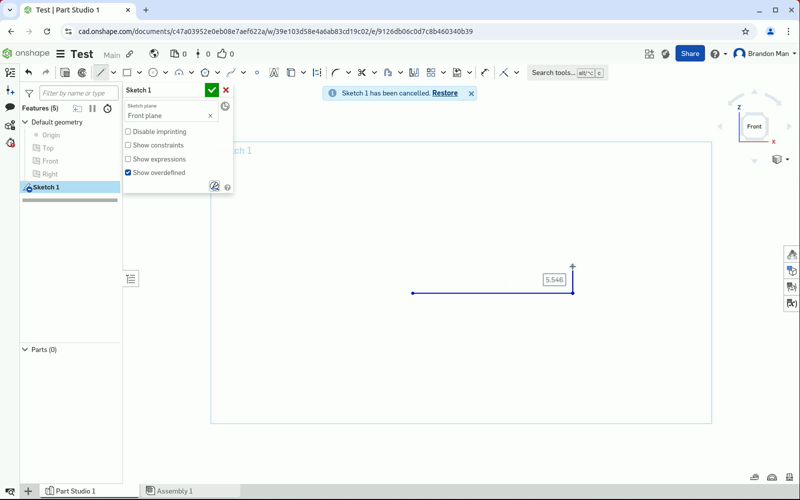
mouse_move(439, 266)
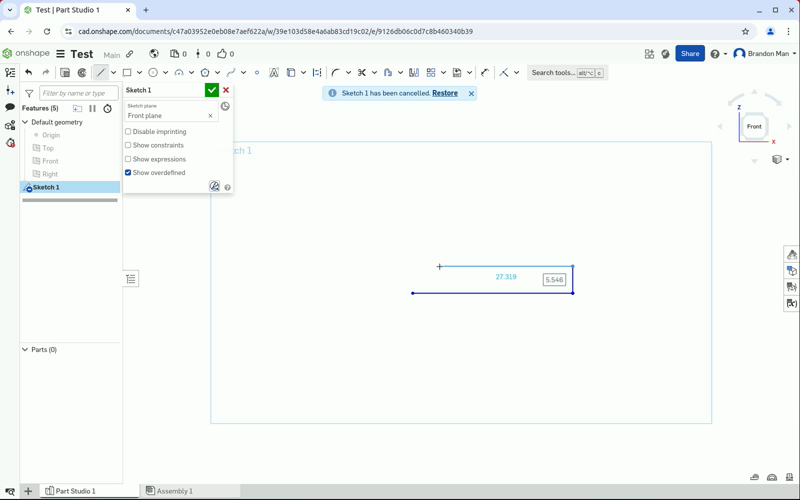
click(439, 266)
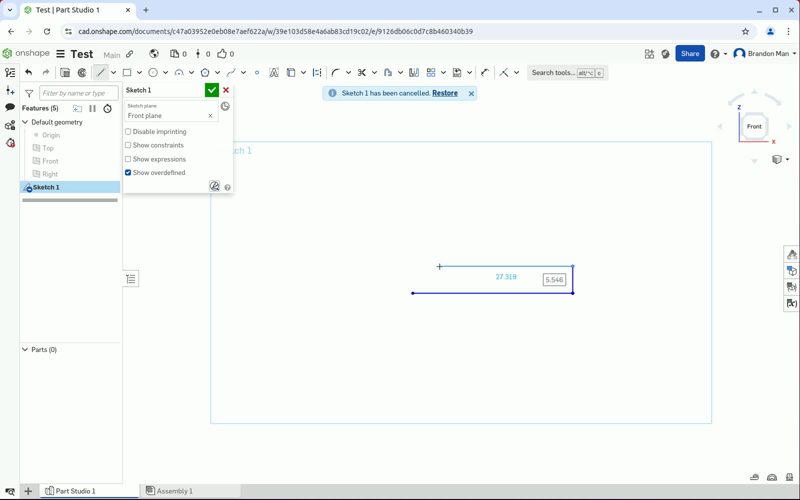
key_up(shift)
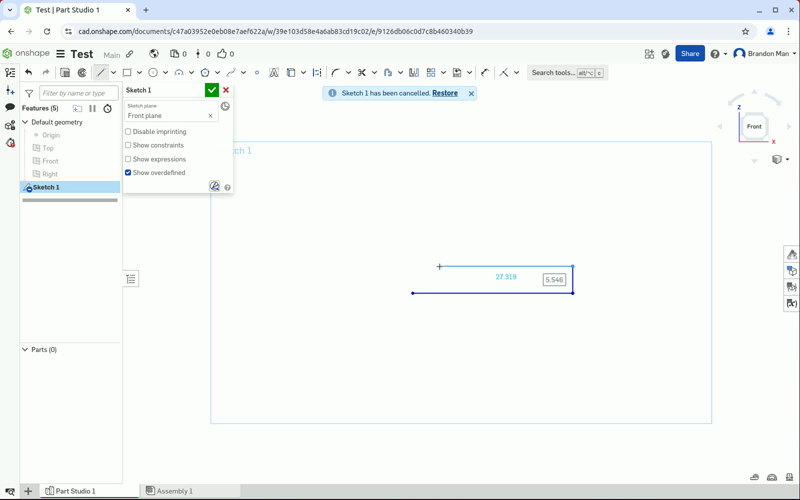
key_down(shift)
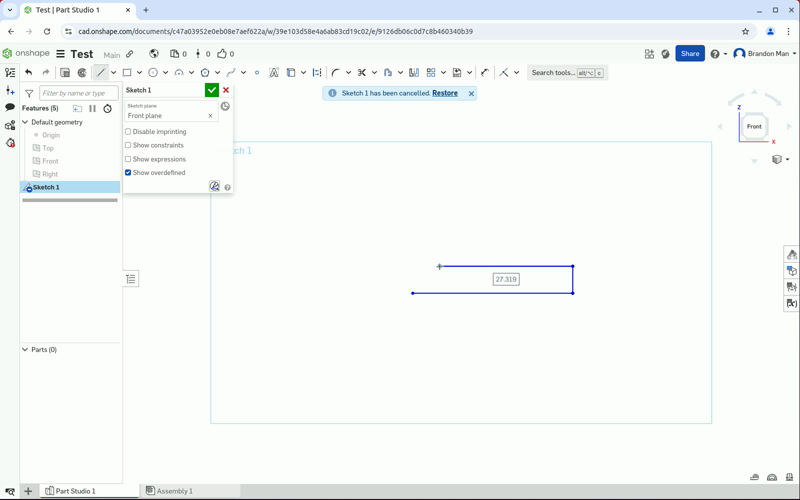
mouse_move(469, 266)
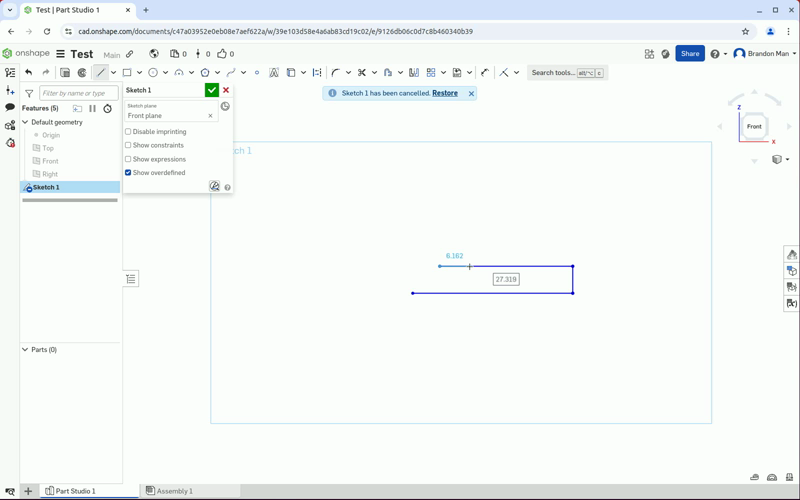
mouse_move(439, 239)
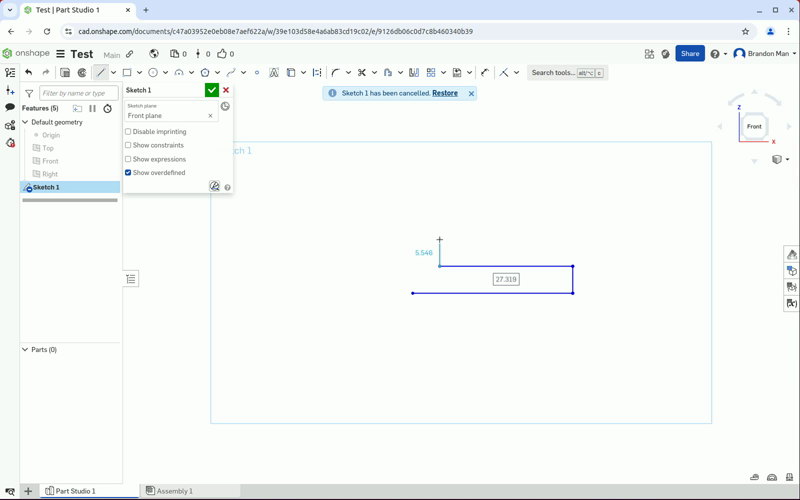
click(439, 239)
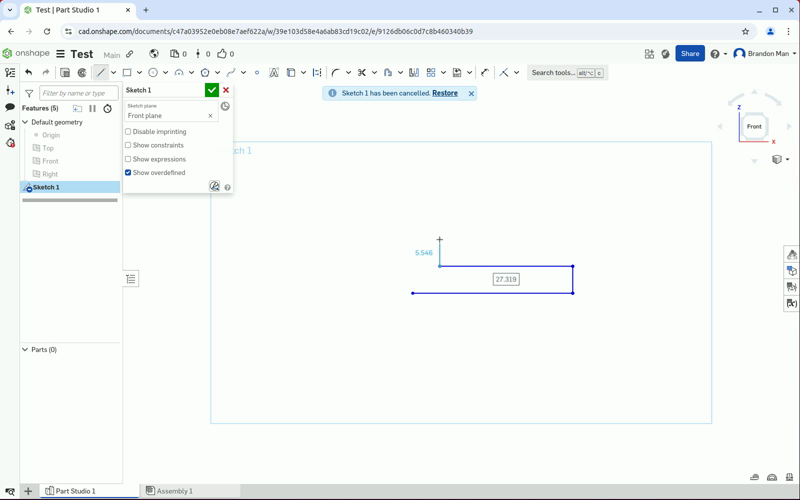
key_up(shift)
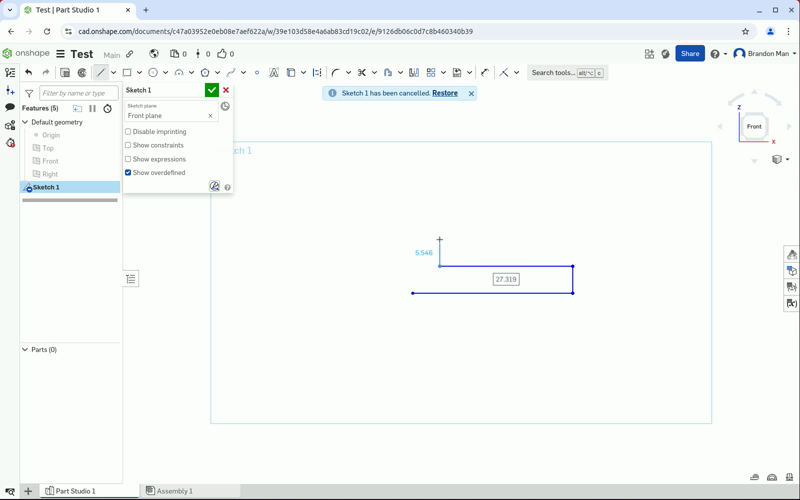
key_down(shift)
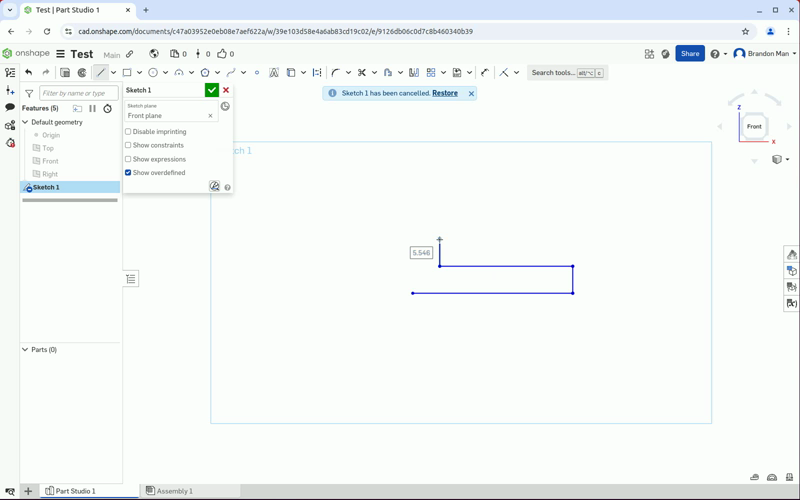
mouse_move(469, 239)
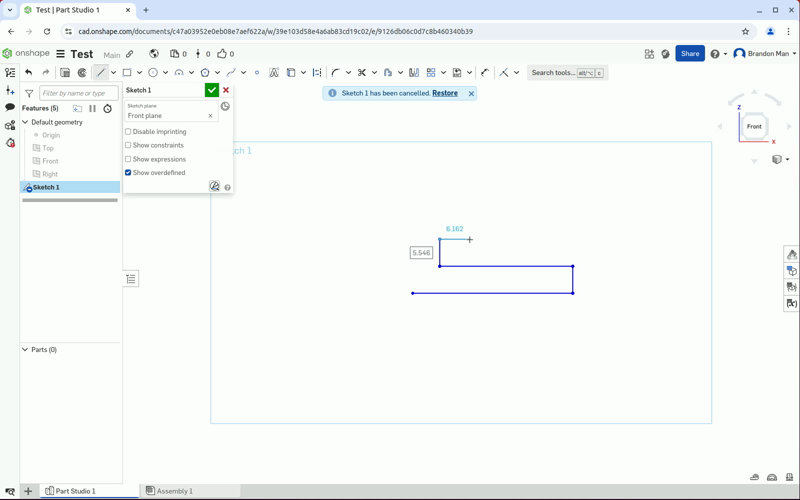
mouse_move(412, 239)
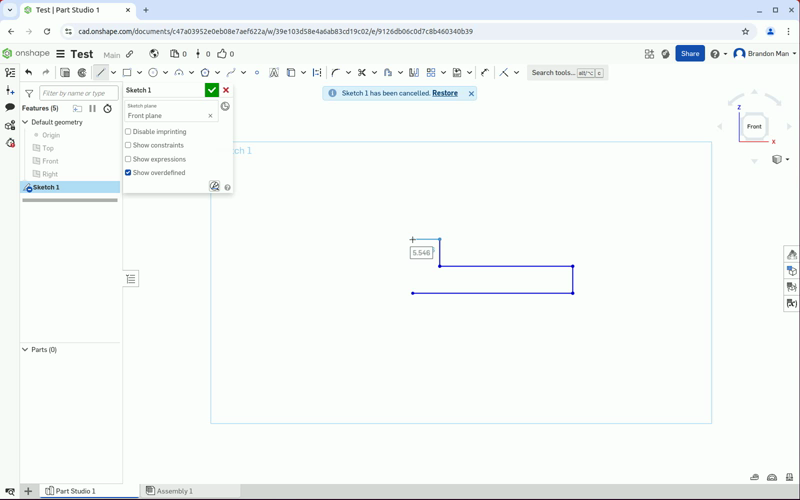
click(412, 239)
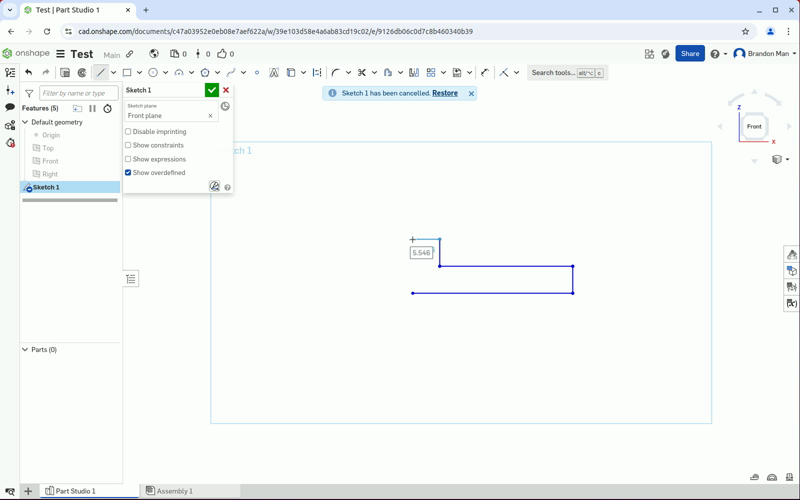
key_up(shift)
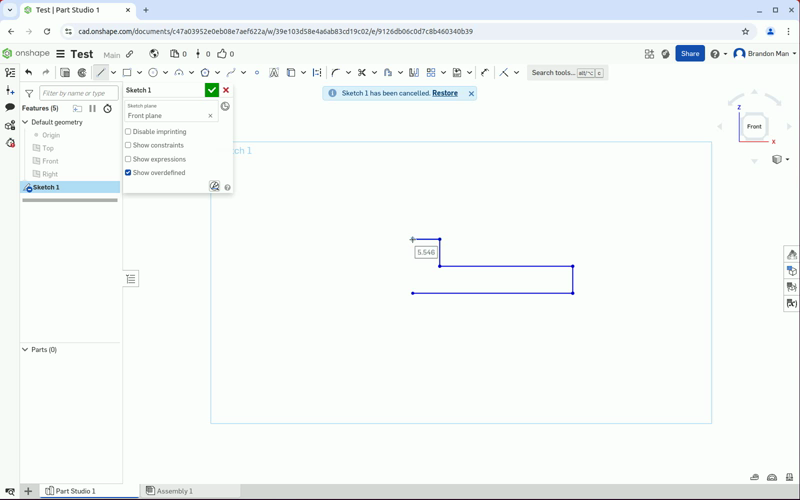
mouse_move(442, 239)
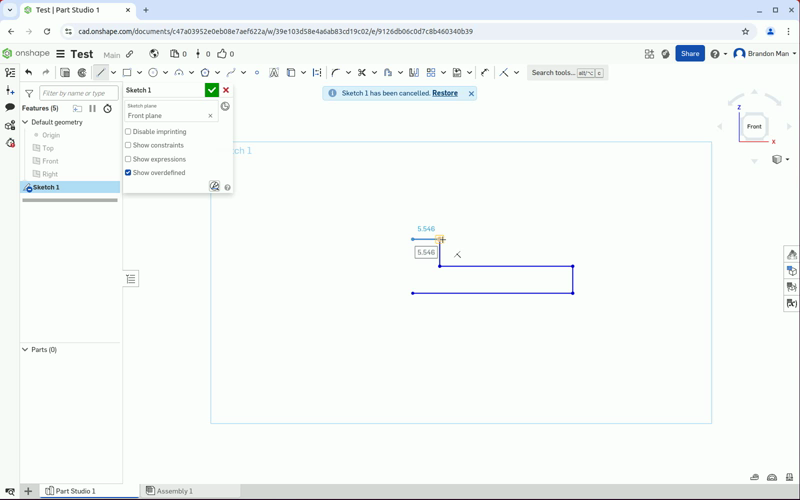
key_down(shift)
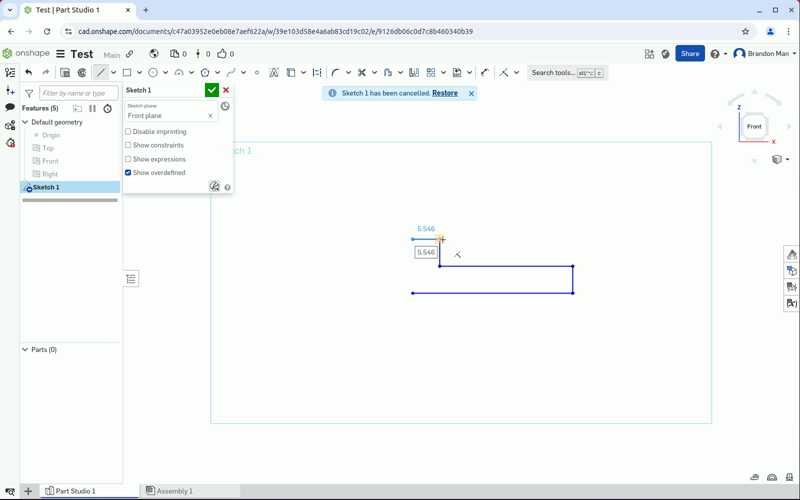
mouse_move(412, 293)
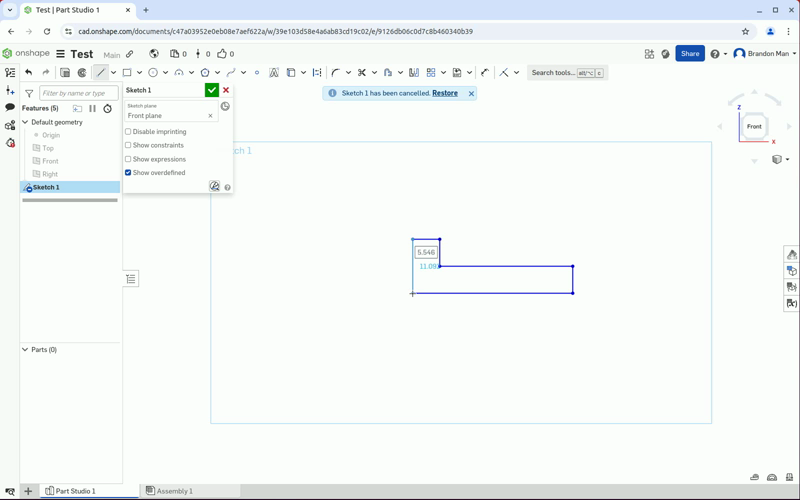
key_up(shift)
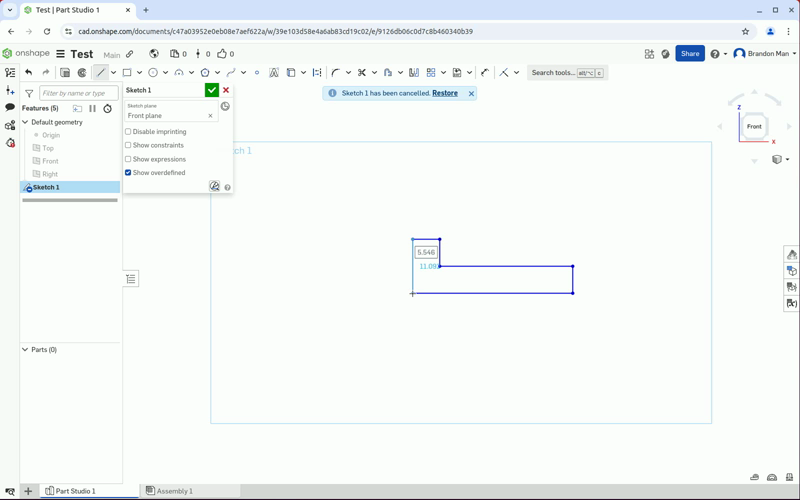
click(412, 293)
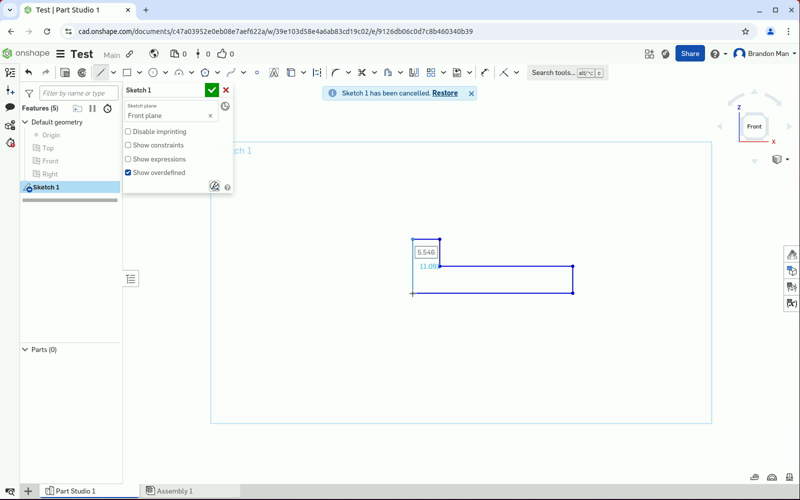
key(esc)
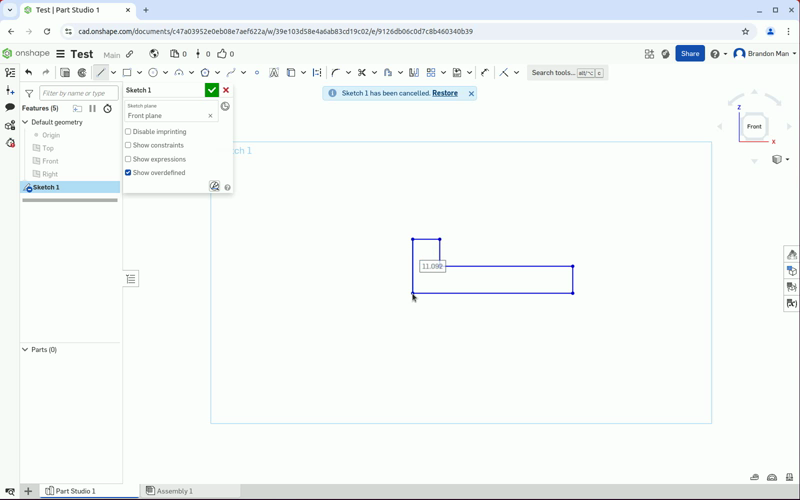
mouse_move(514, 272)
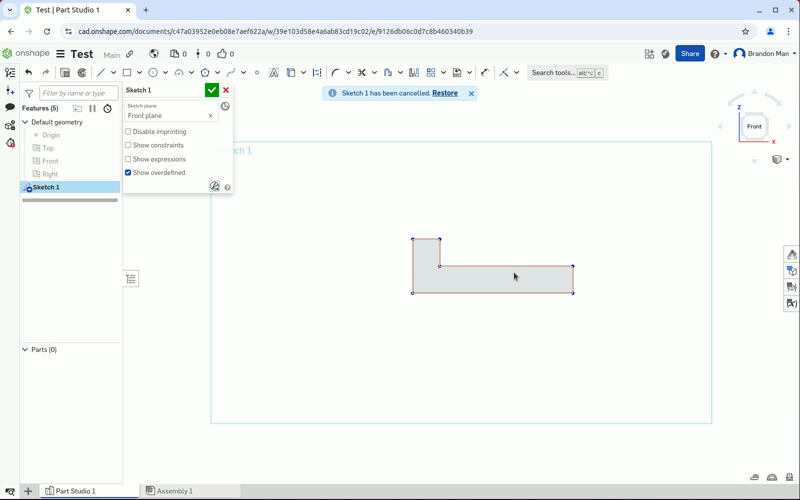
click(514, 272)
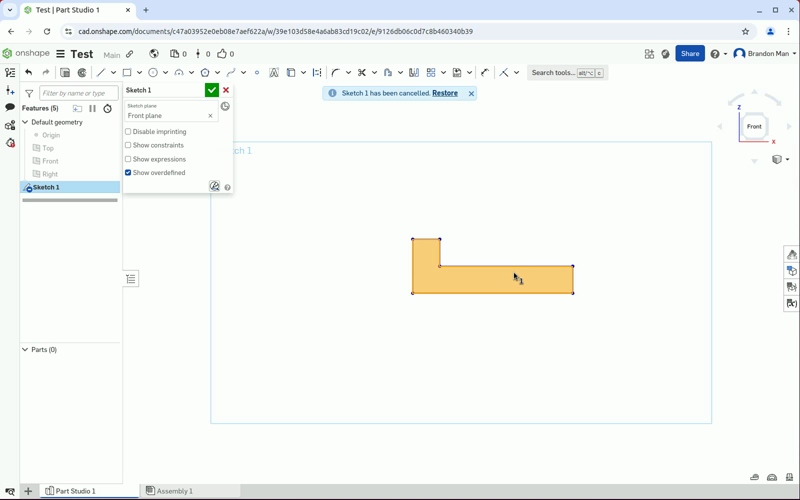
mouse_move(73, 352)
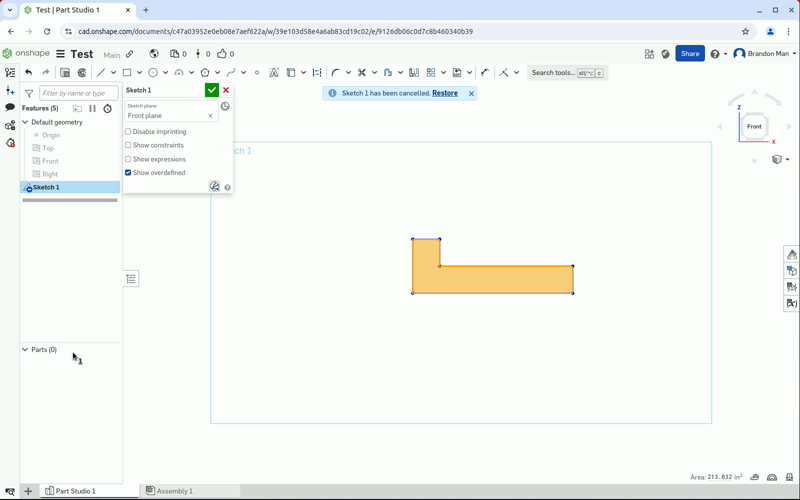
key(shift+y)
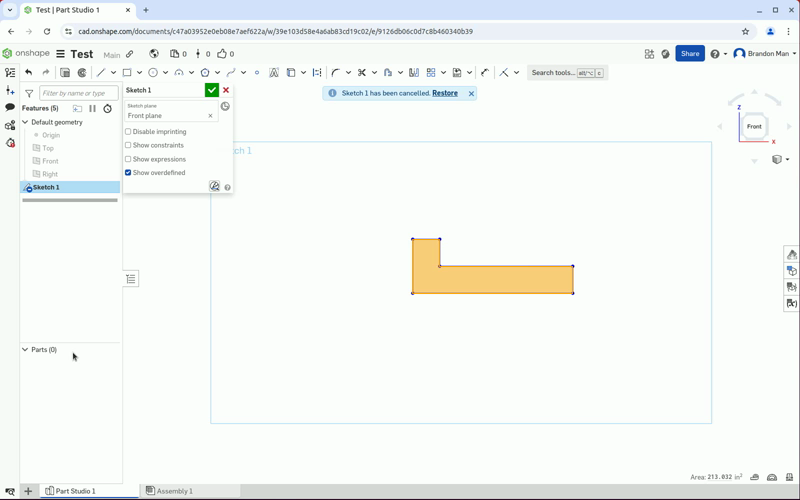
key(shift+e)
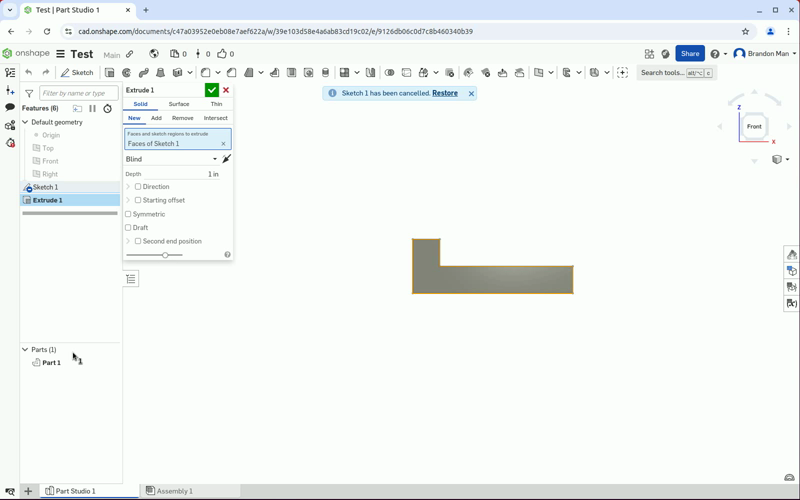
mouse_move(143, 106)
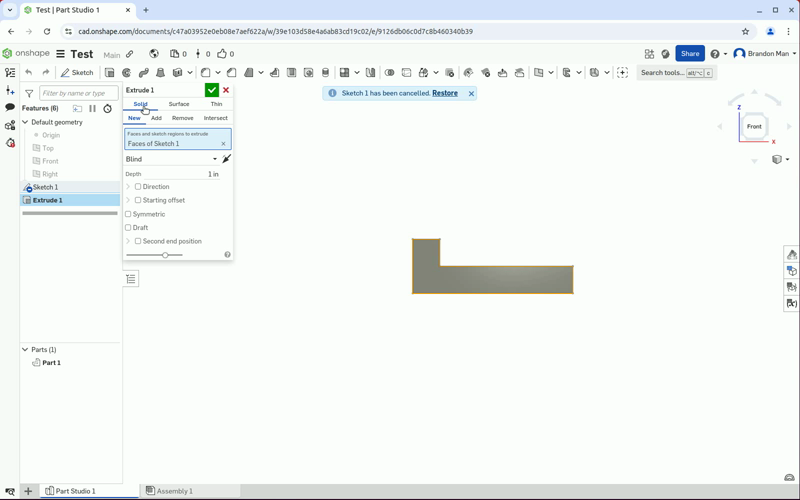
click(143, 106)
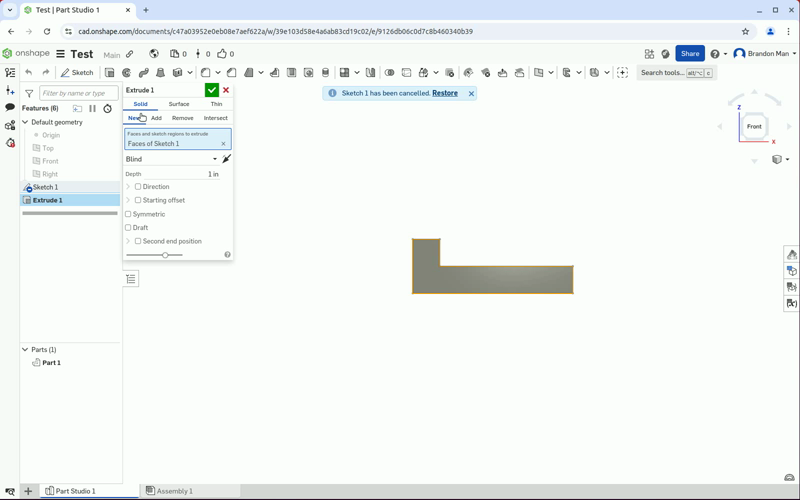
mouse_move(137, 120)
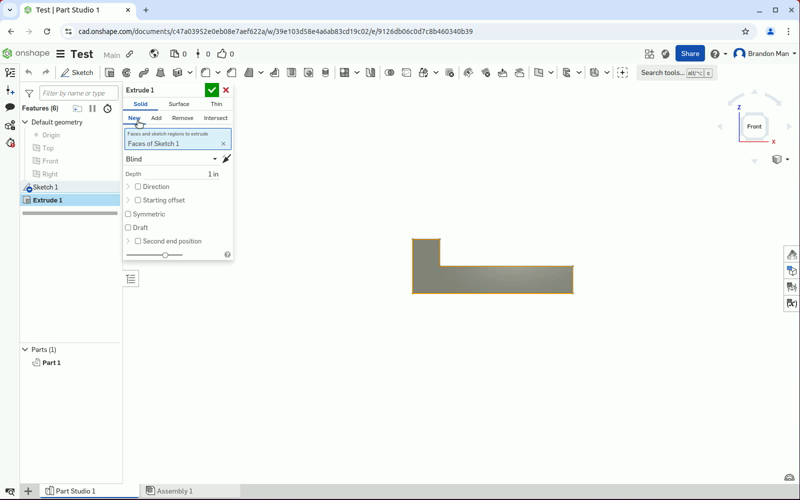
click(137, 120)
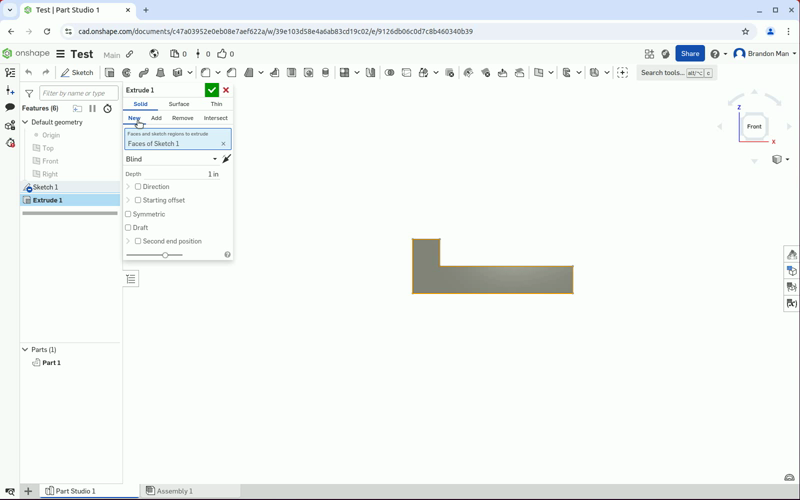
key(tab, 4)
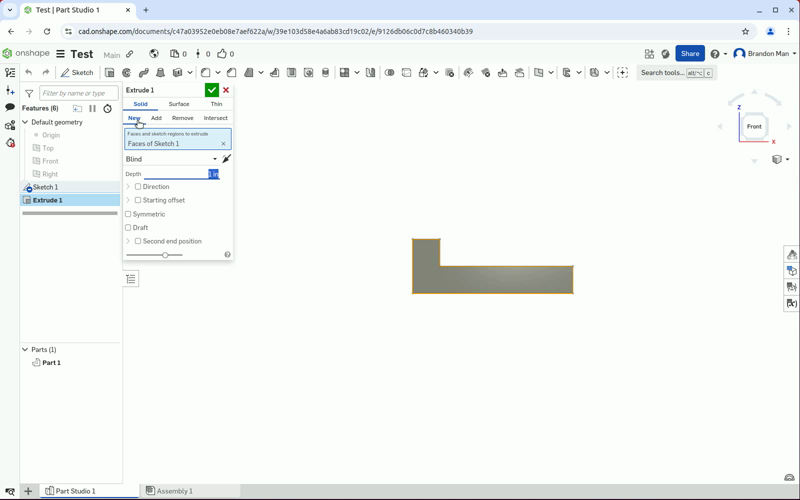
text(-11.073)
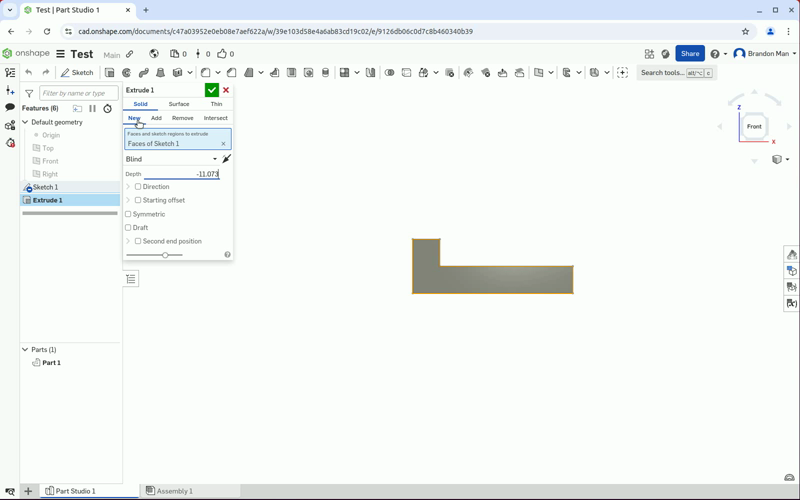
key(enter)
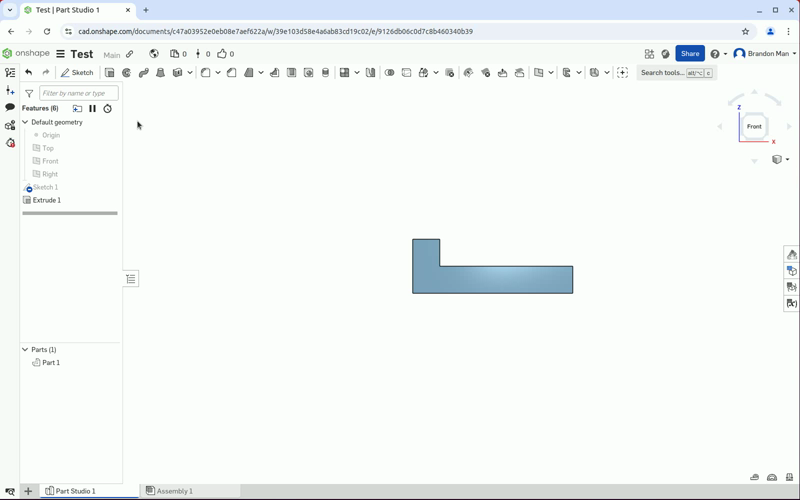
key(shift+h)
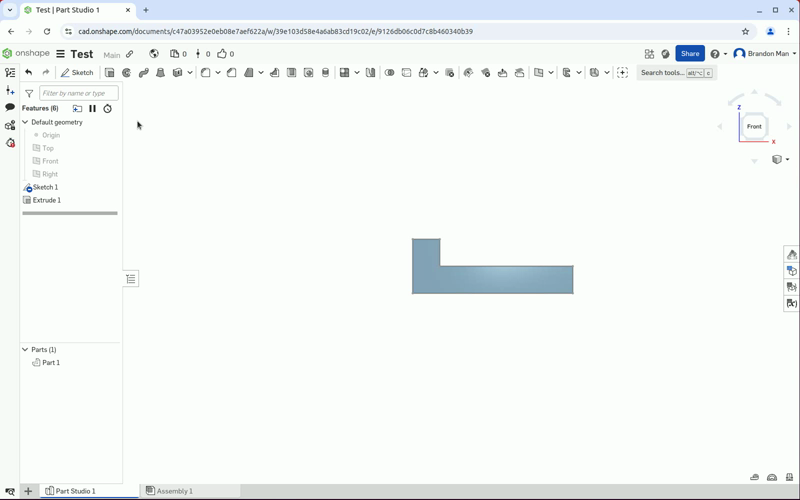
key(shift+h)
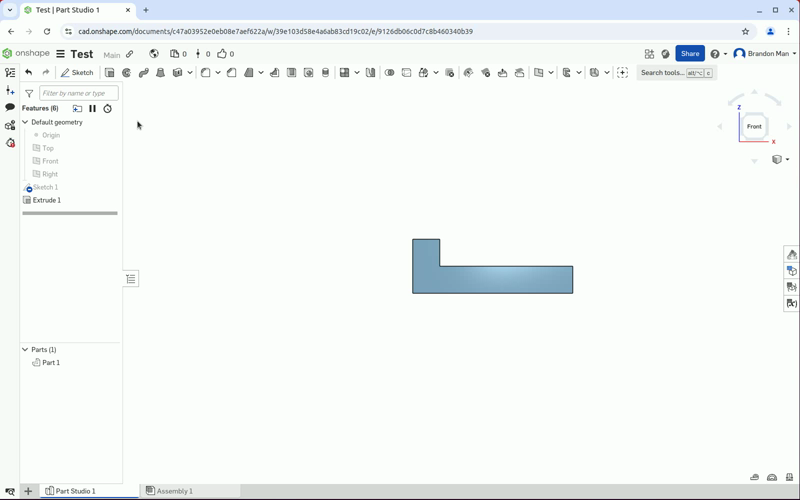
mouse_move(73, 189)
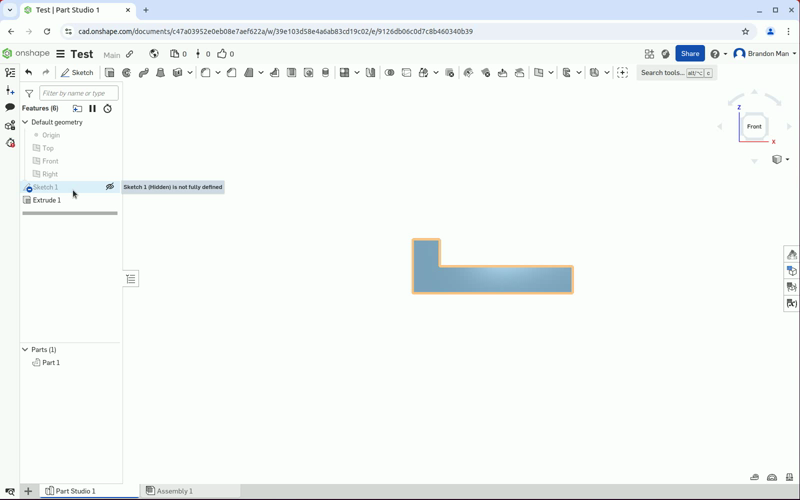
click(73, 189)
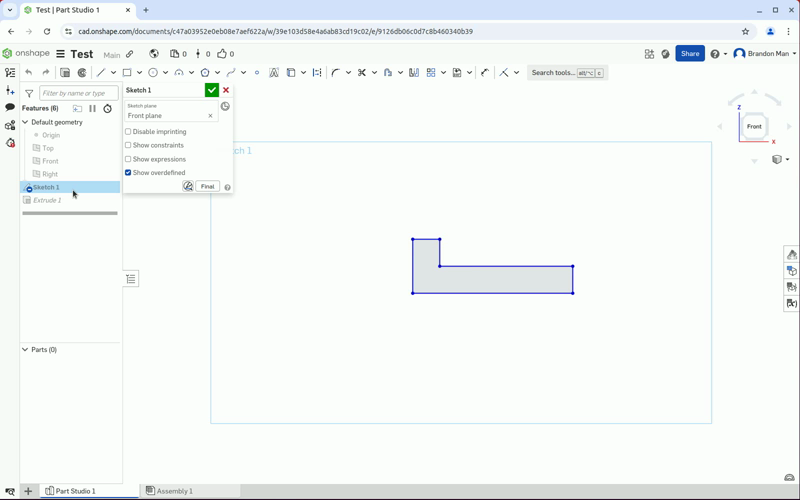
mouse_move(229, 92)
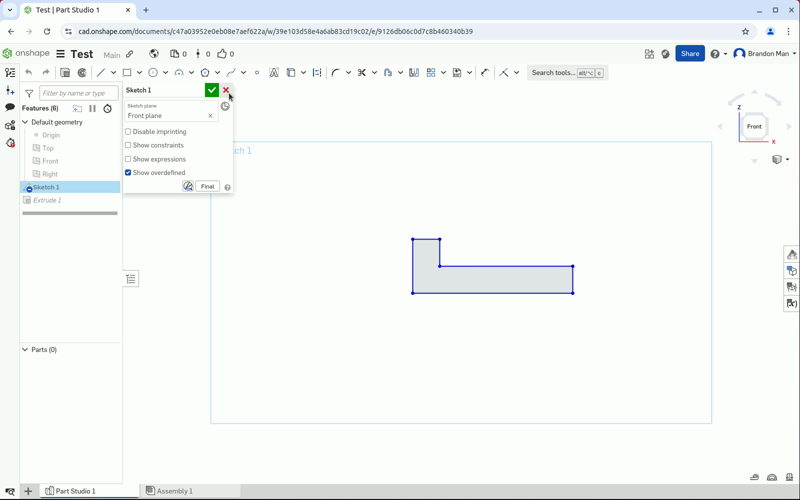
click(229, 92)
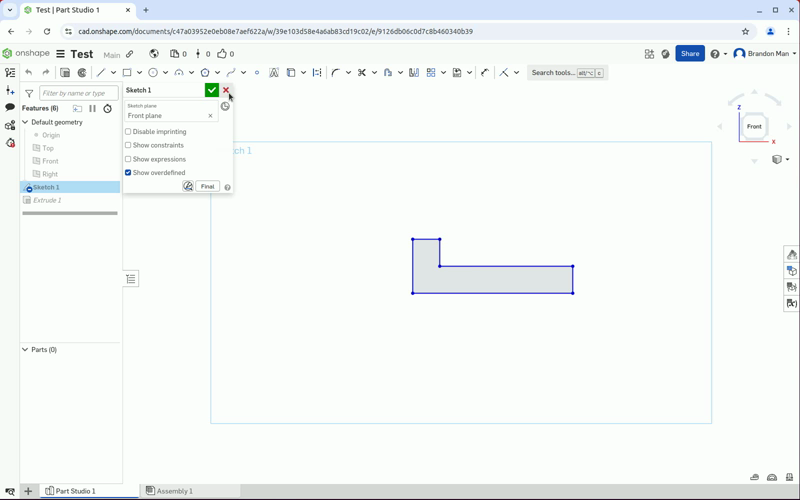
key(shift+s)
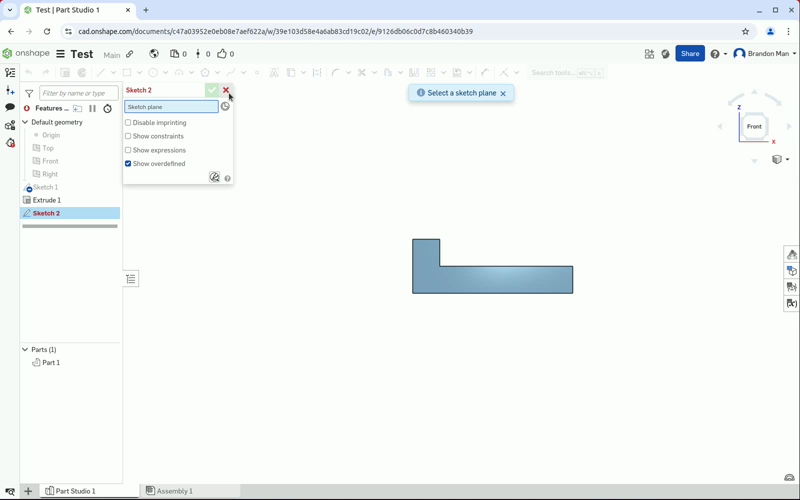
mouse_move(73, 163)
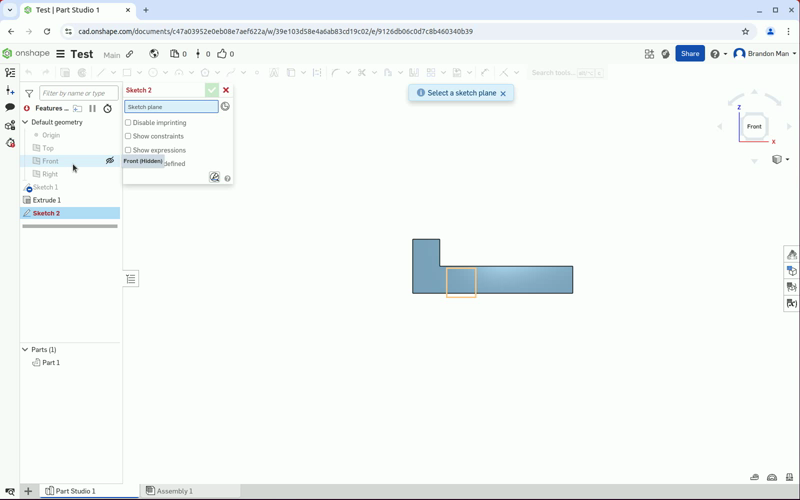
click(73, 163)
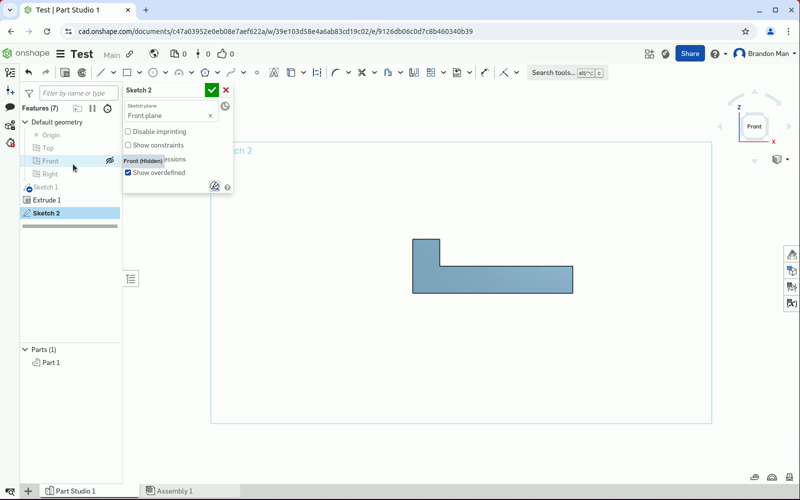
mouse_move(73, 352)
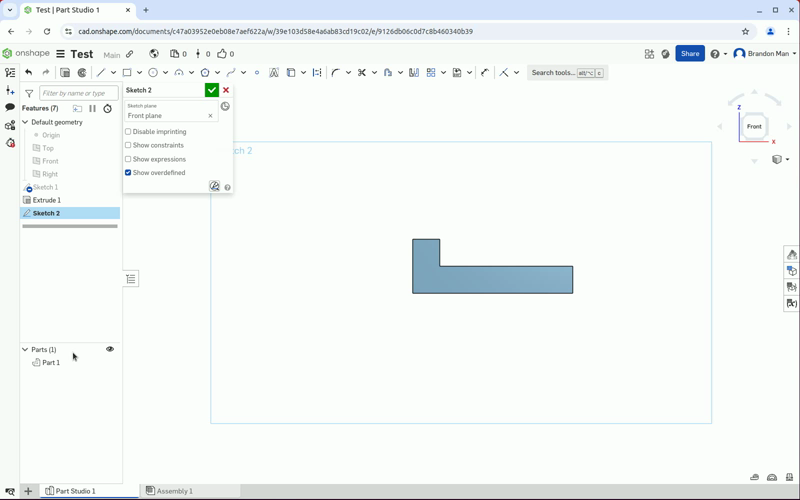
key(y)
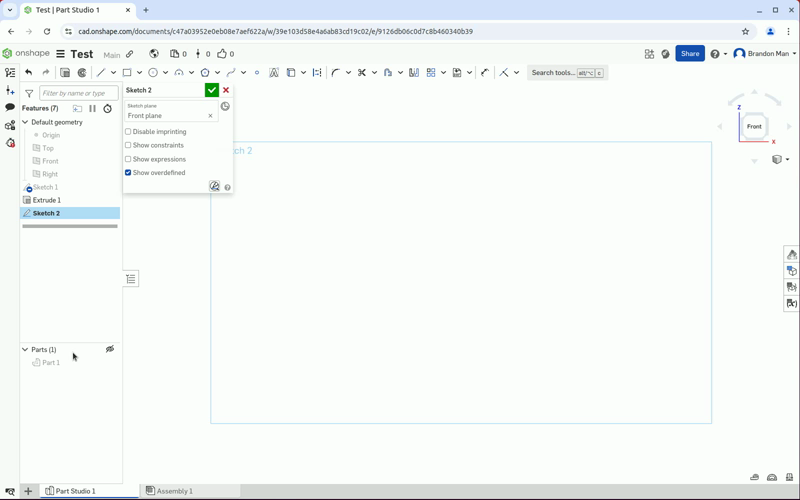
key(l)
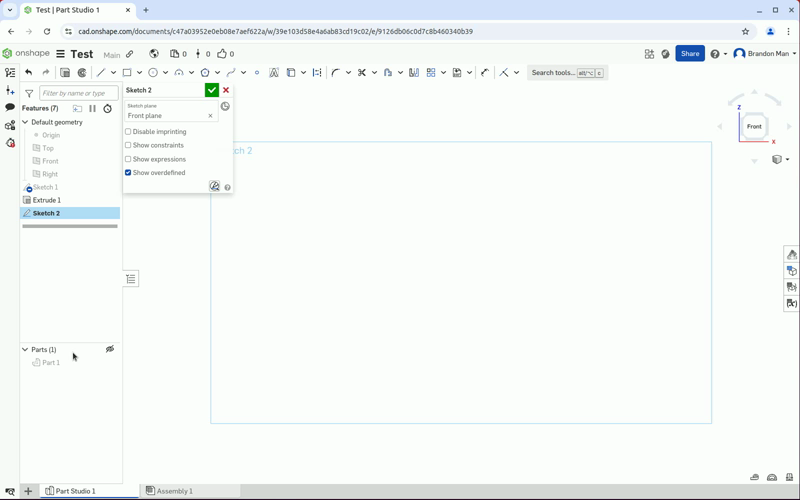
key_down(shift)
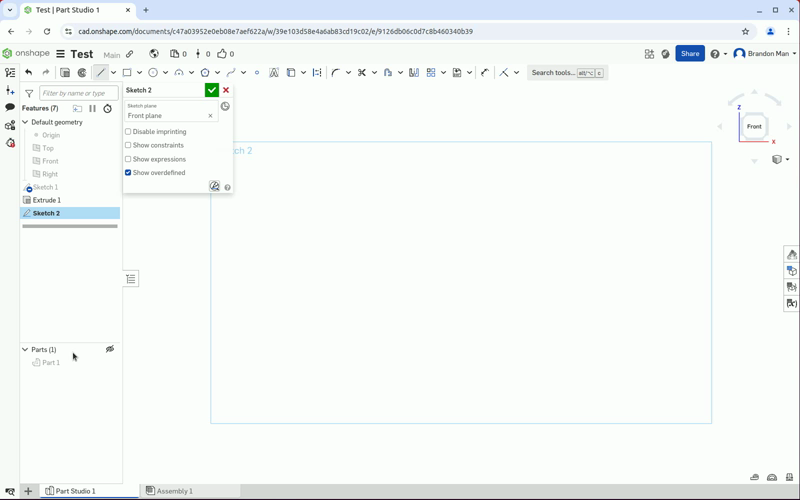
mouse_move(439, 267)
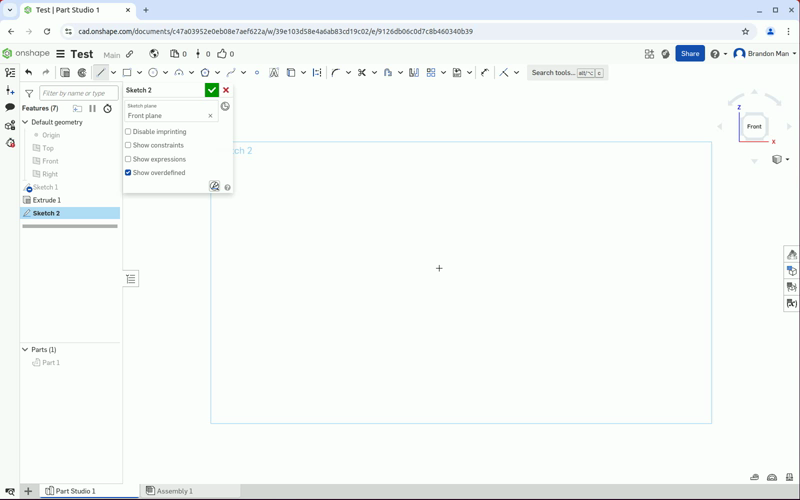
click(439, 267)
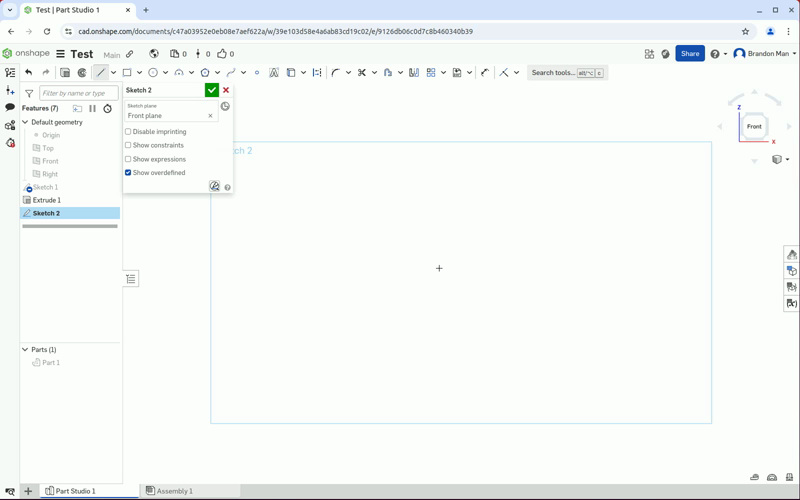
key_up(shift)
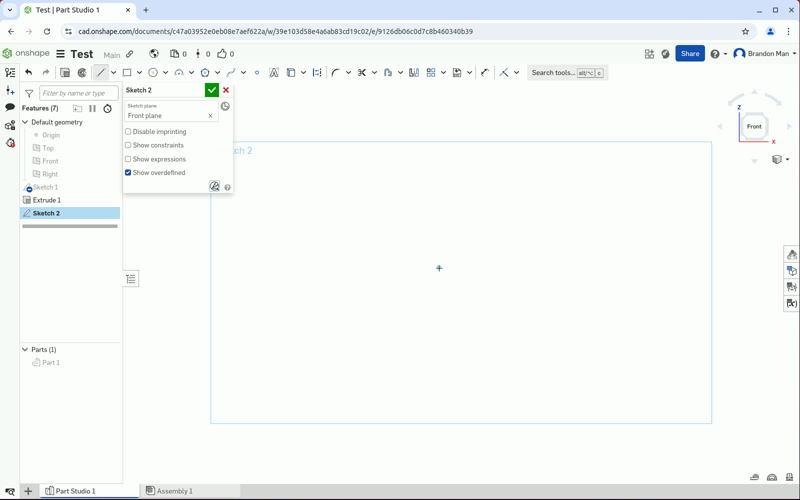
key_down(shift)
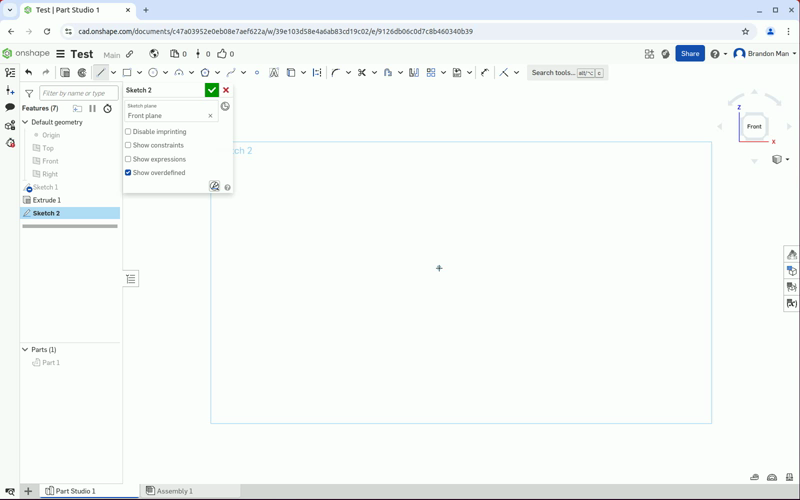
mouse_move(573, 267)
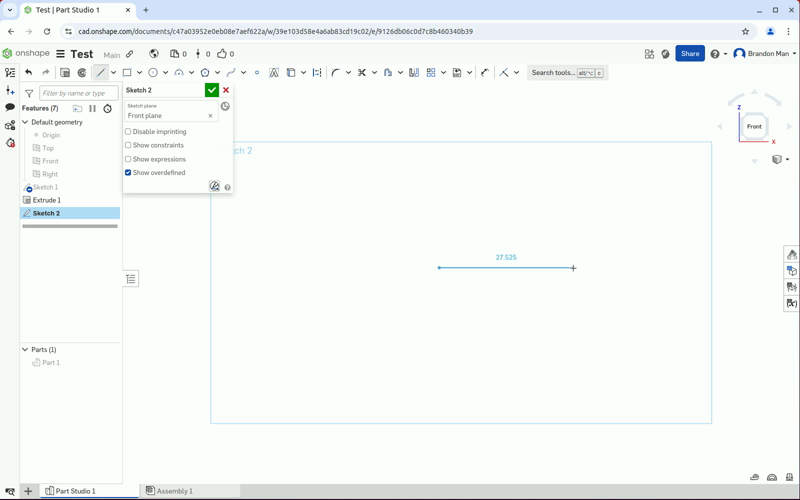
click(573, 267)
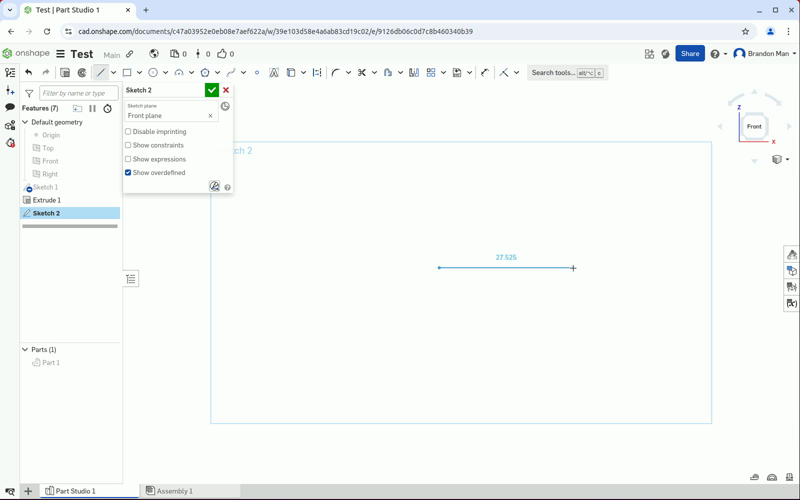
key_up(shift)
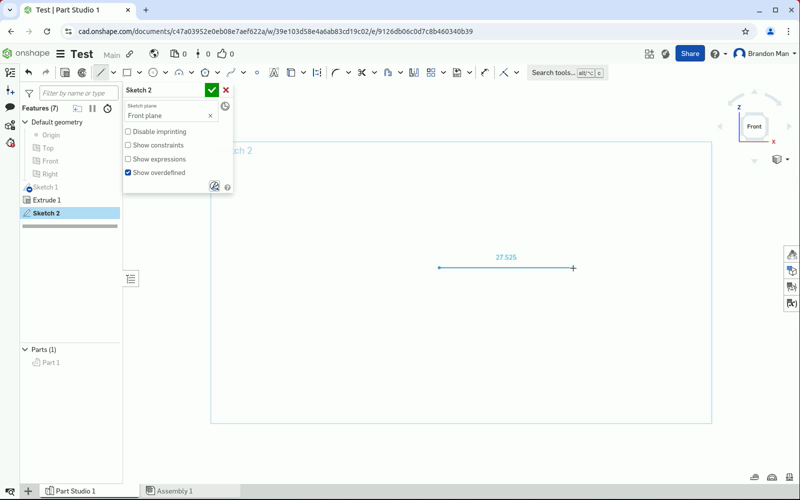
key_down(shift)
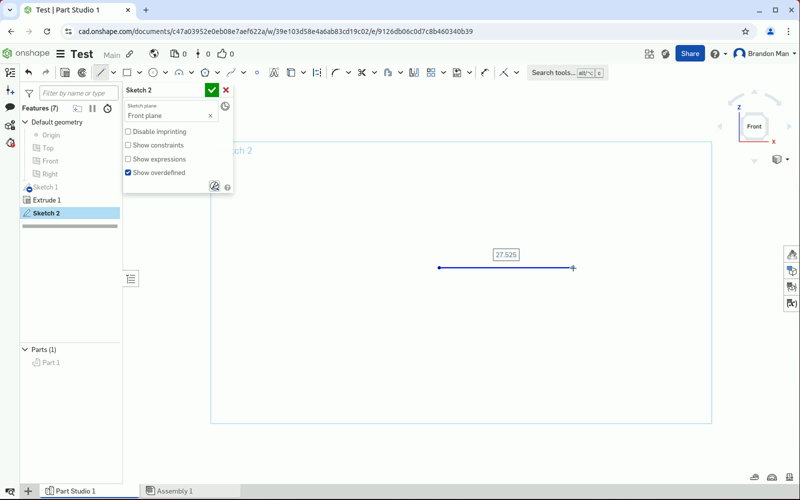
mouse_move(439, 240)
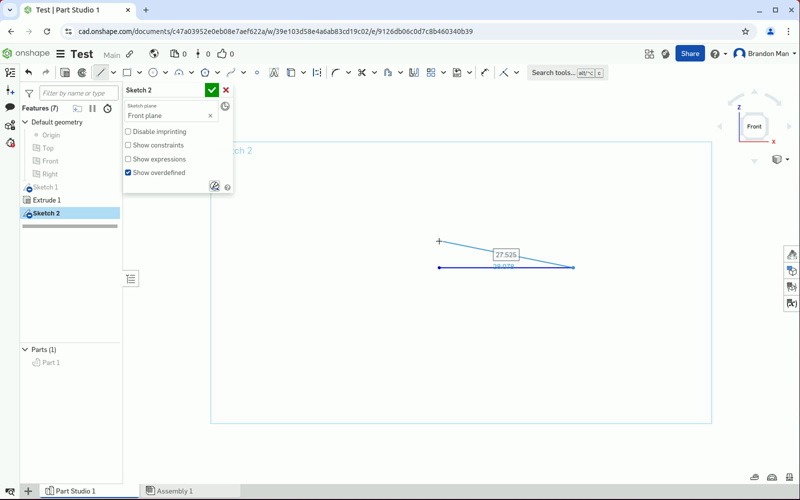
click(439, 240)
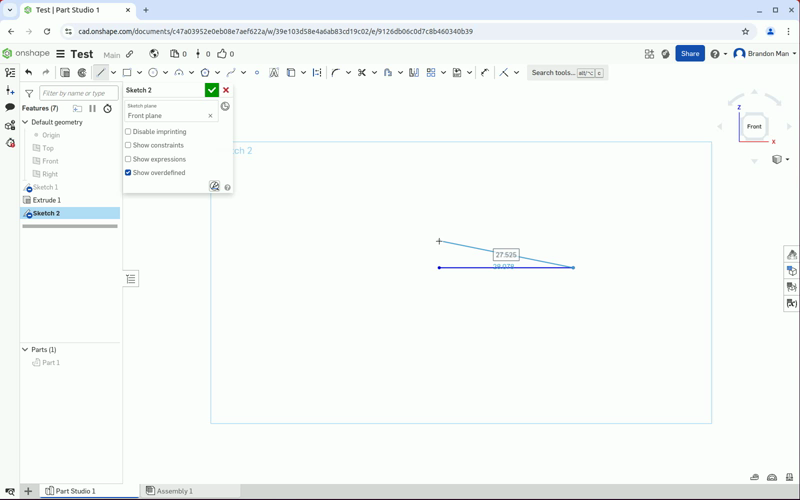
key_up(shift)
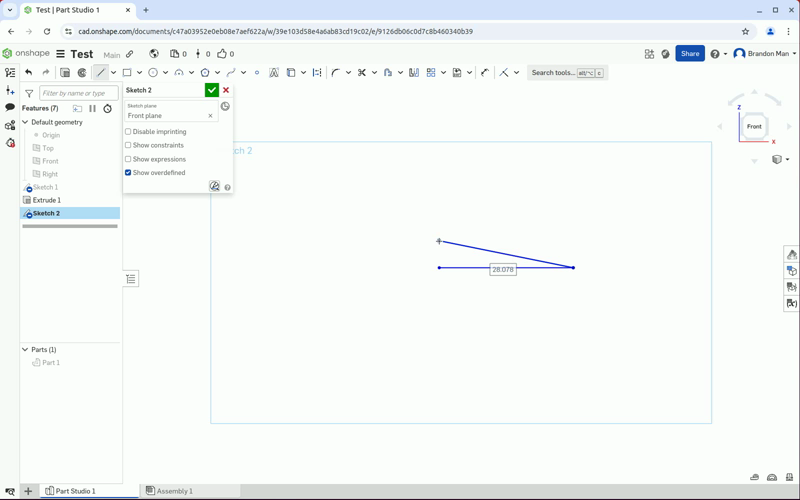
mouse_move(469, 240)
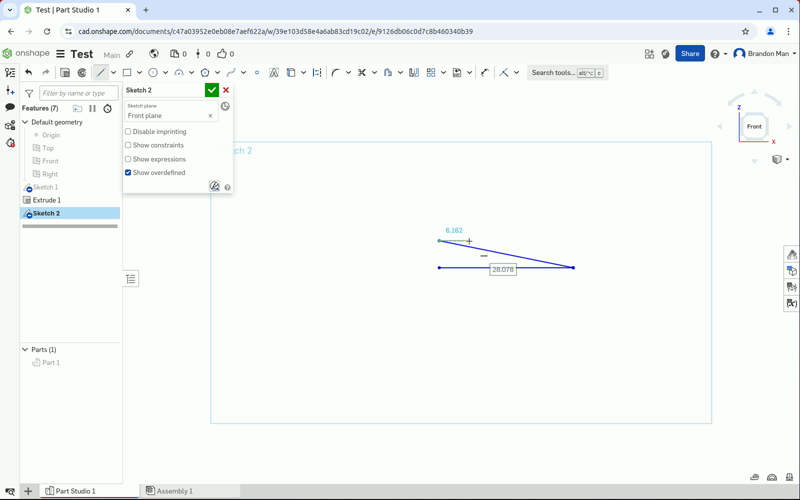
key_down(shift)
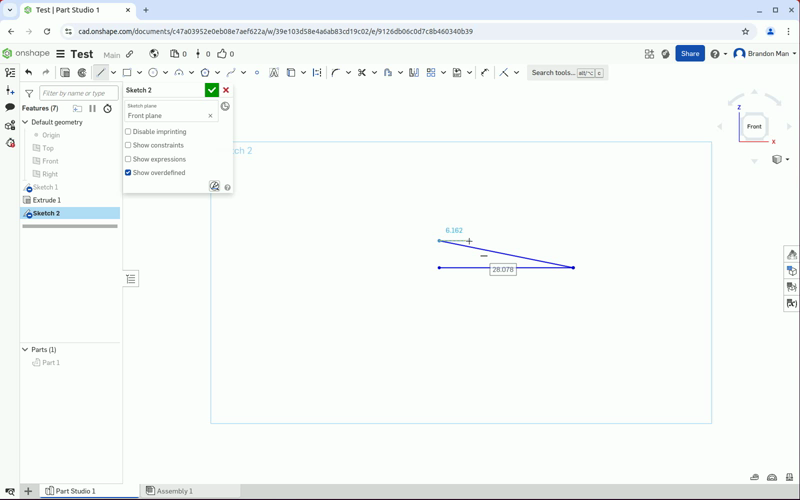
mouse_move(439, 267)
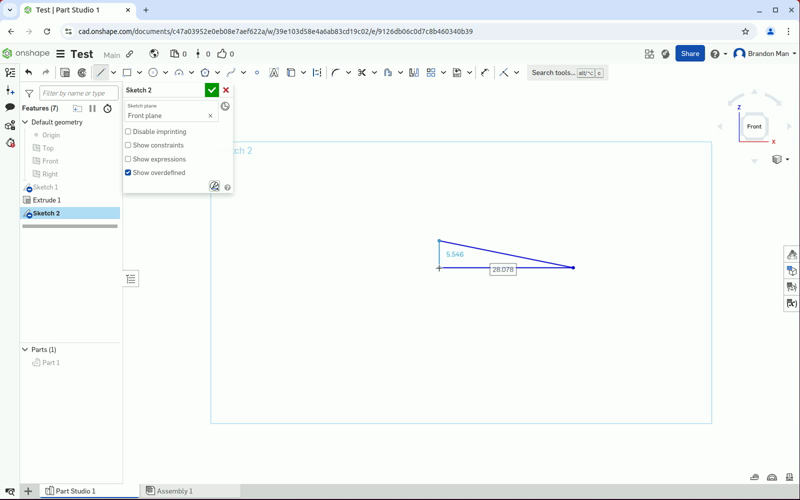
key_up(shift)
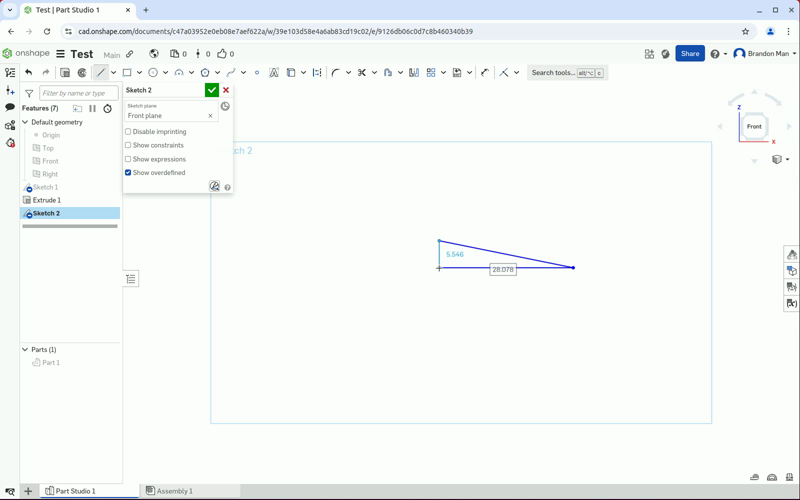
click(439, 267)
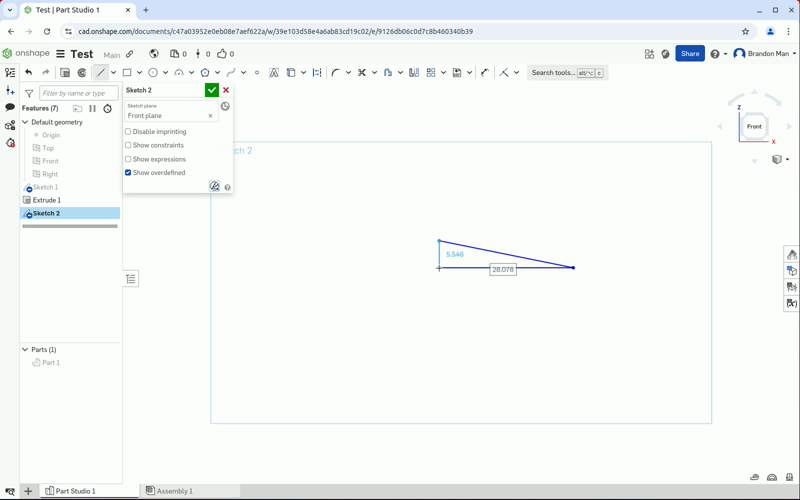
key(esc)
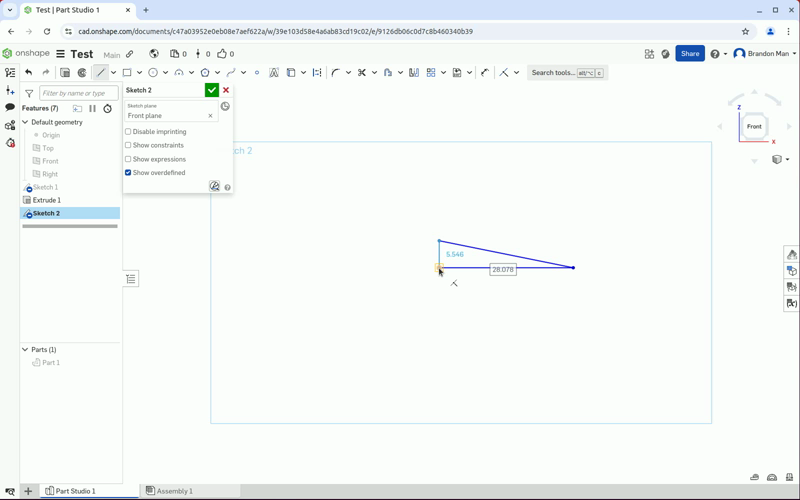
mouse_move(479, 255)
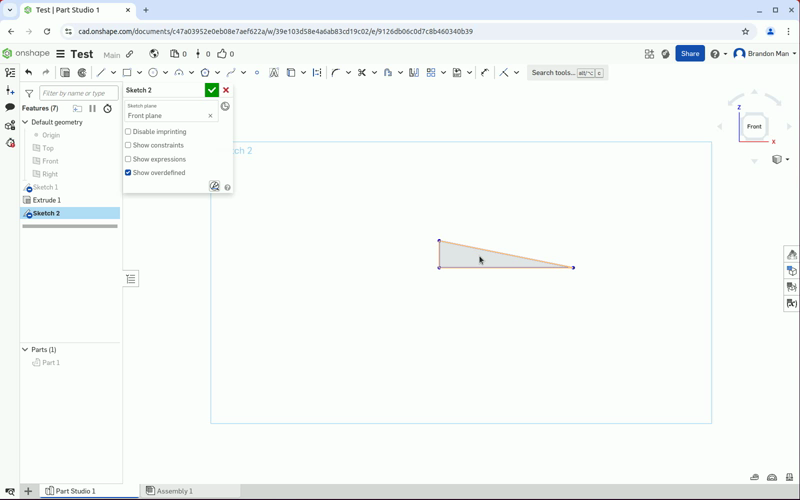
scroll(6)
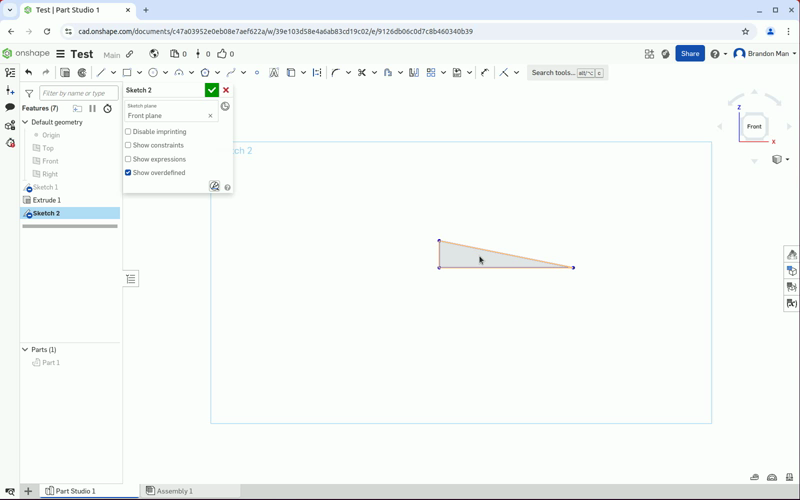
scroll(6)
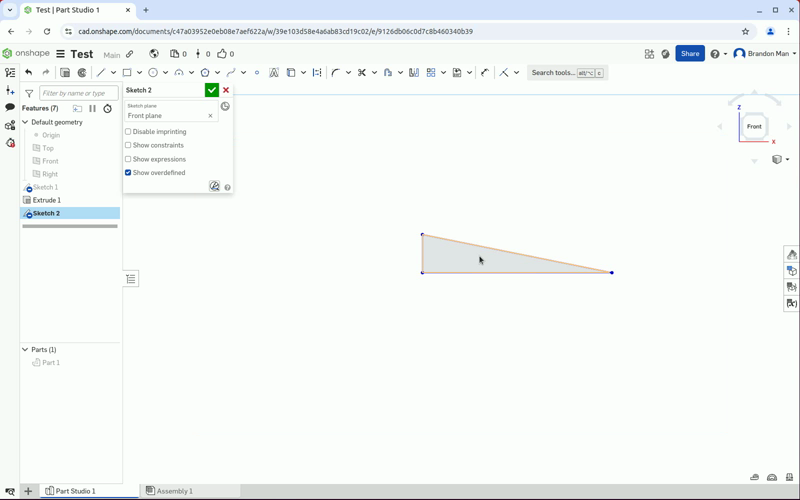
scroll(6)
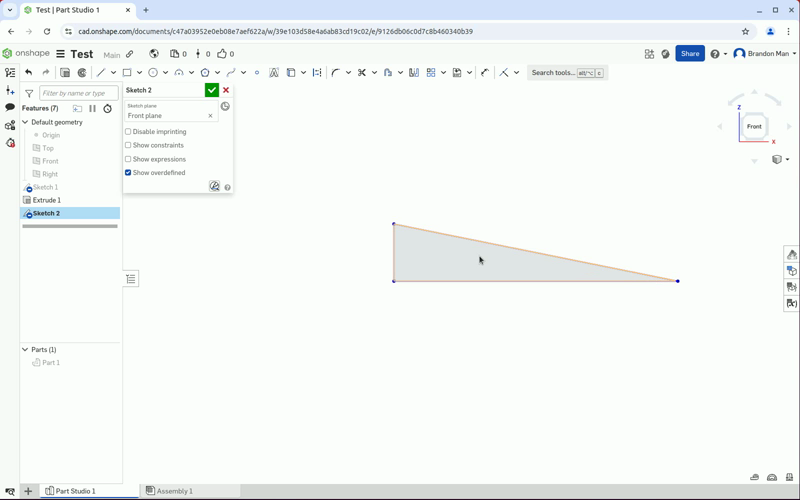
scroll(6)
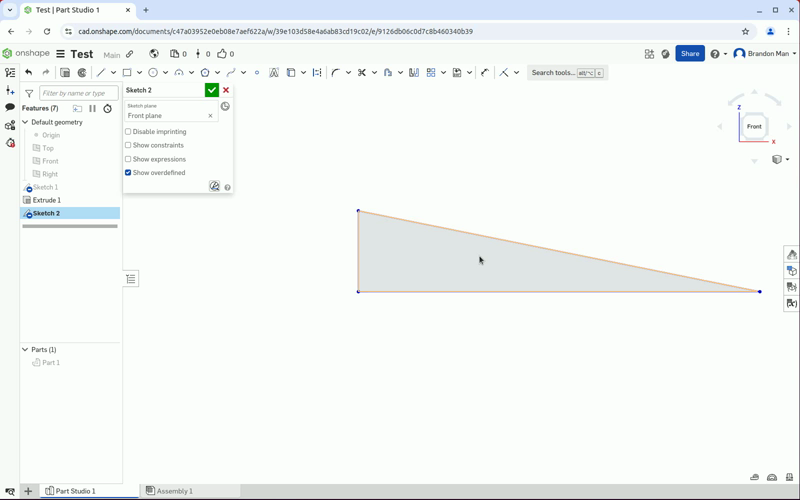
scroll(6)
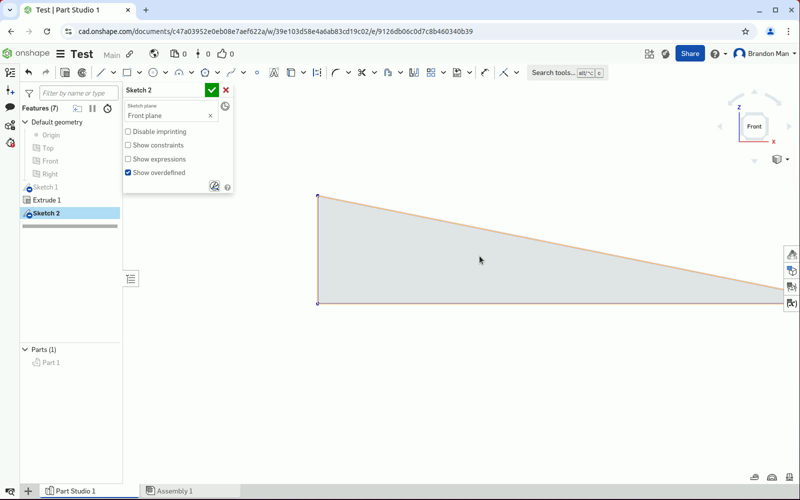
scroll(6)
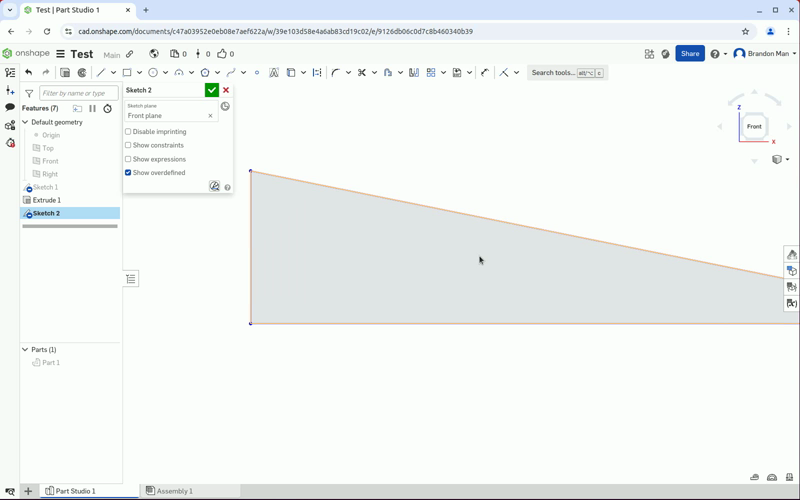
scroll(6)
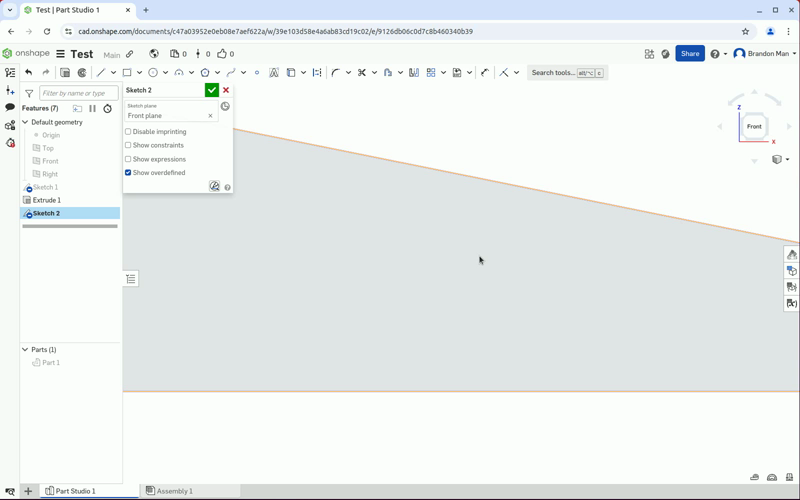
click(479, 255)
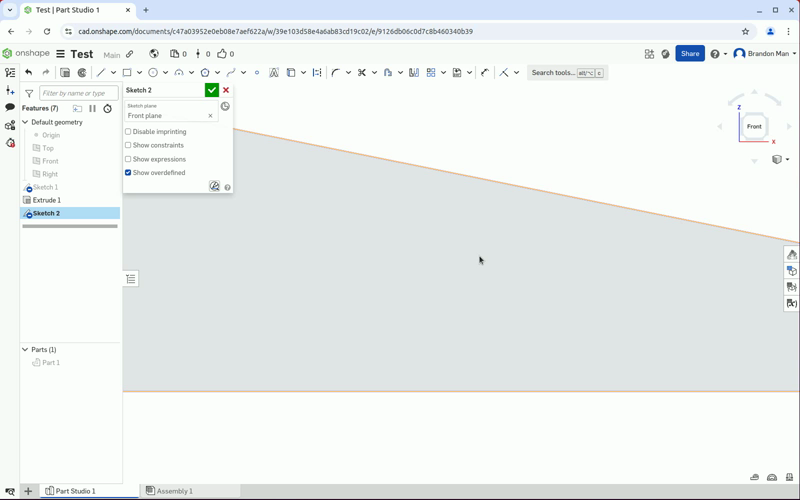
scroll(-6)
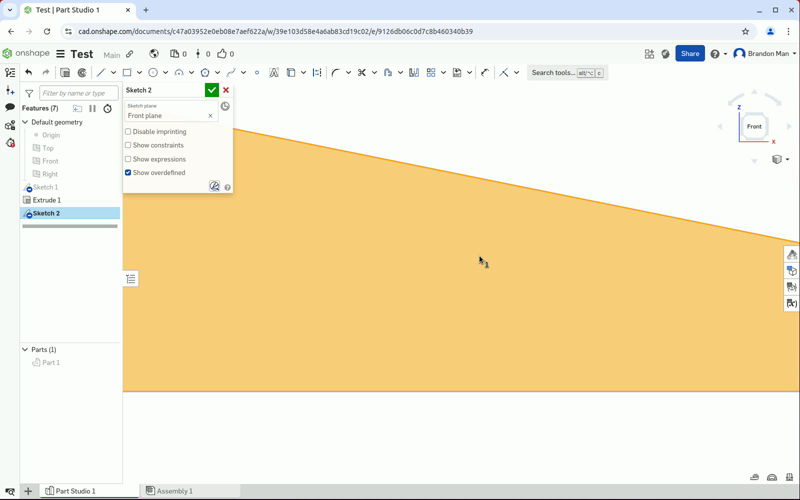
scroll(-6)
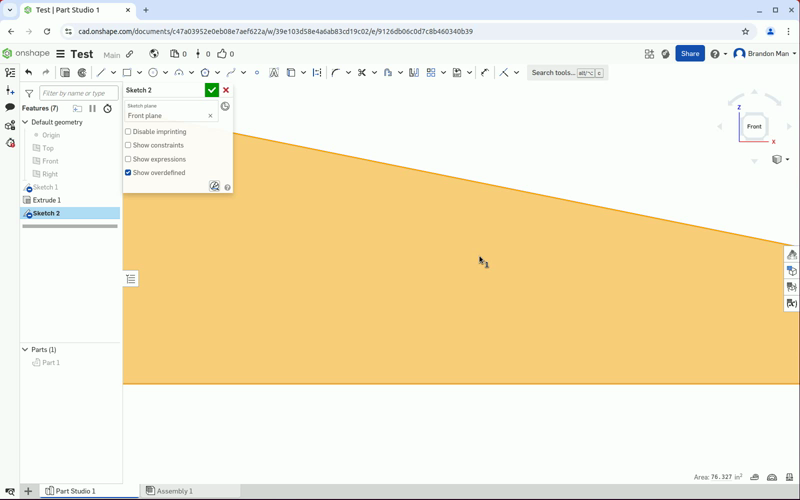
scroll(-6)
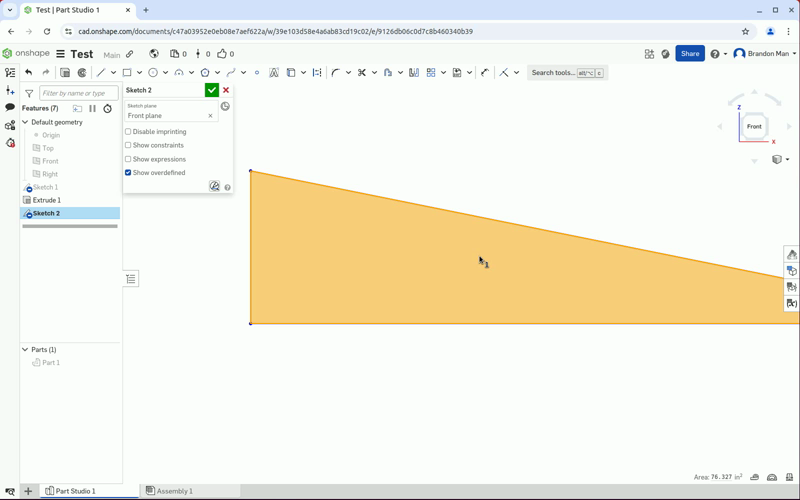
scroll(-6)
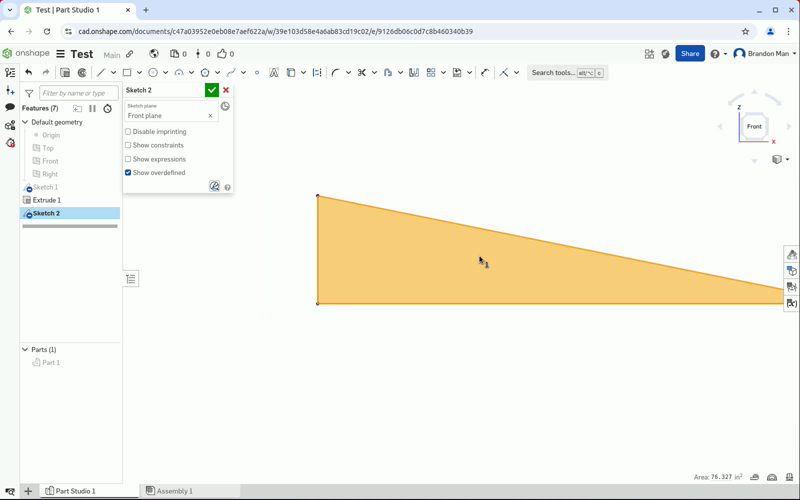
scroll(-6)
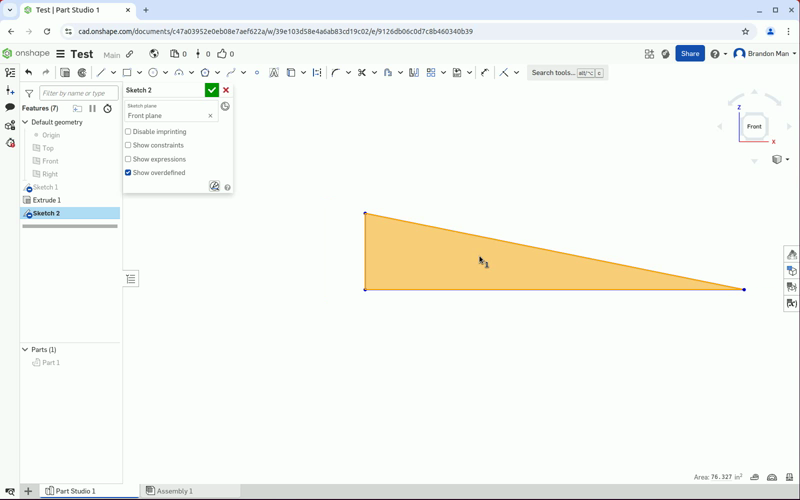
scroll(-6)
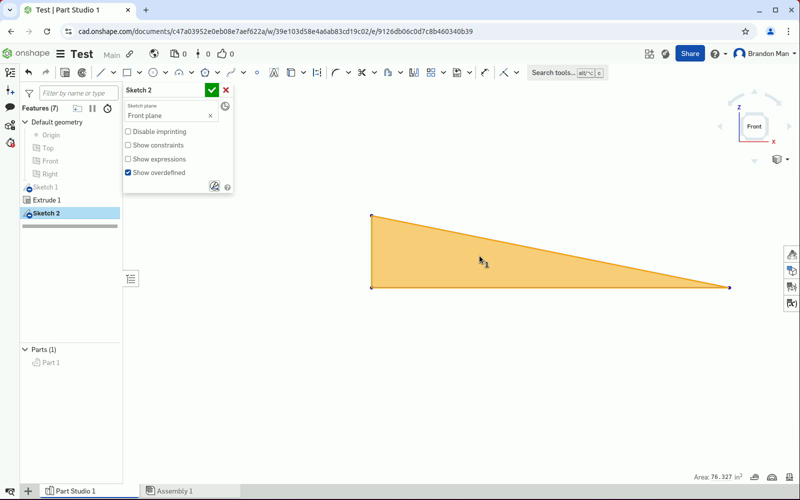
scroll(-6)
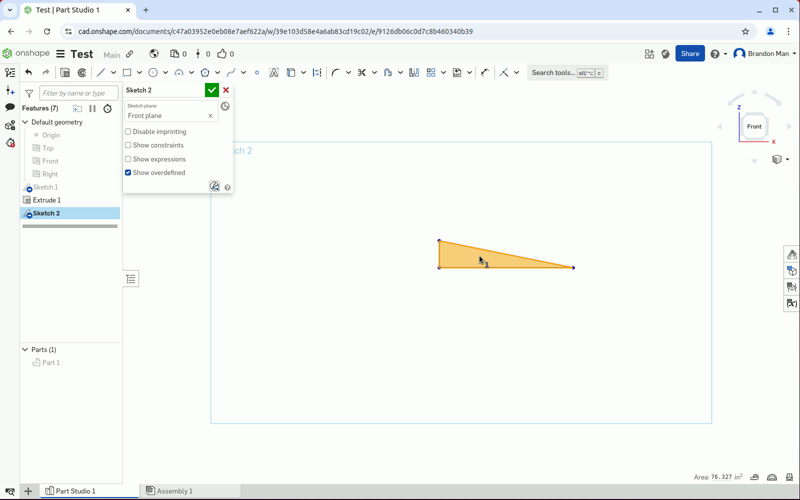
mouse_move(73, 352)
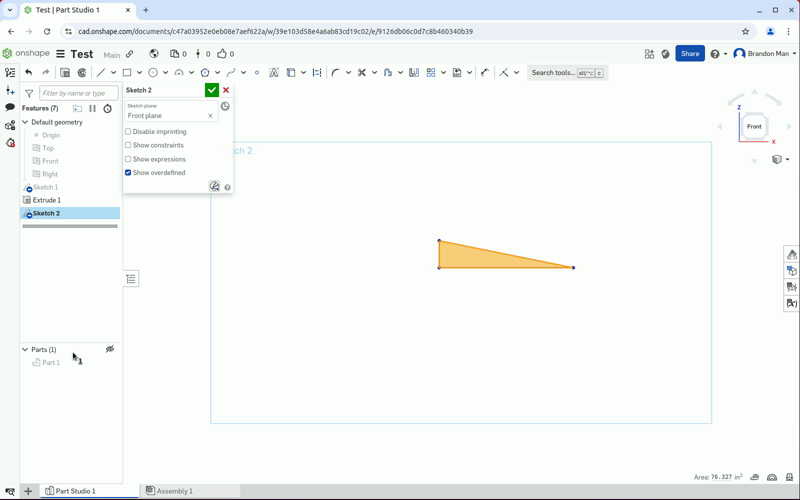
key(shift+y)
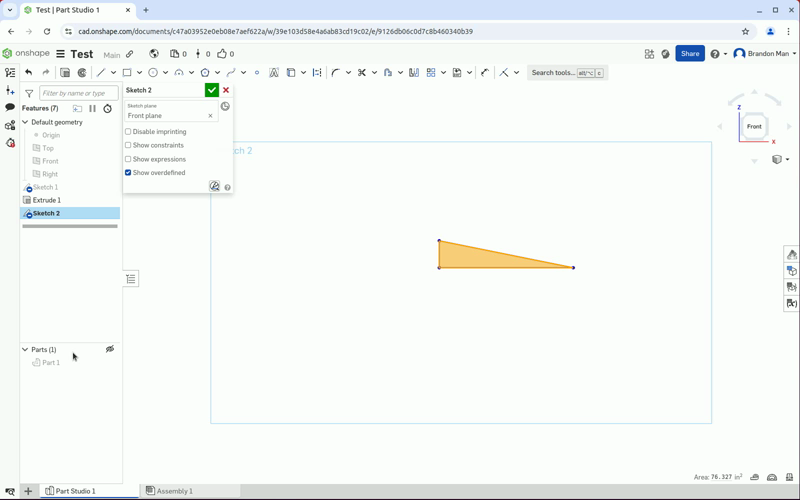
key(shift+e)
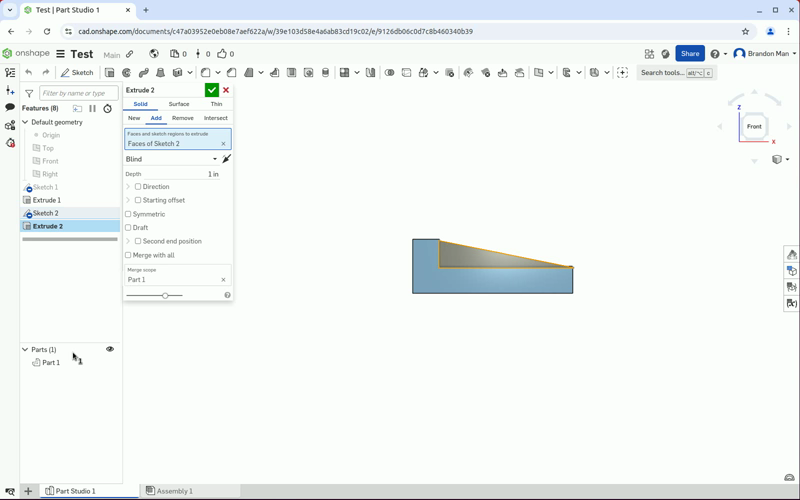
mouse_move(143, 106)
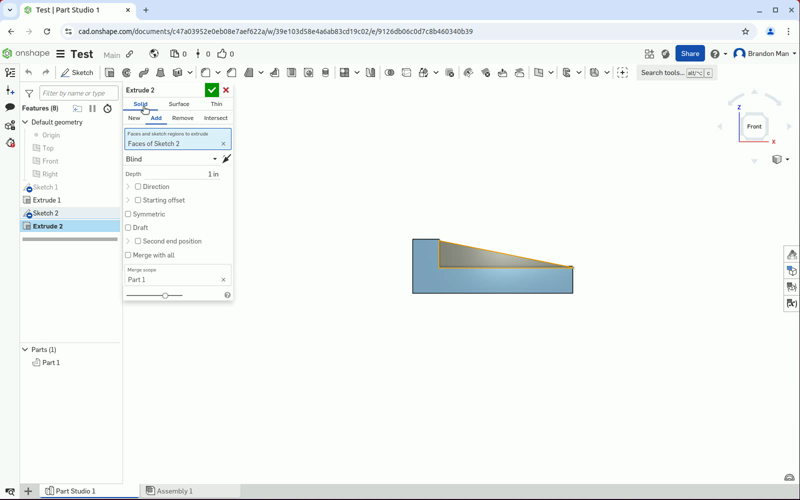
click(143, 106)
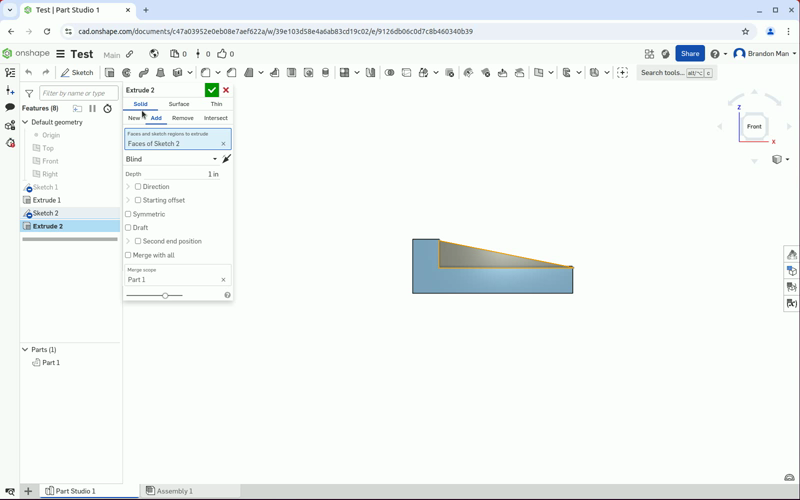
mouse_move(137, 120)
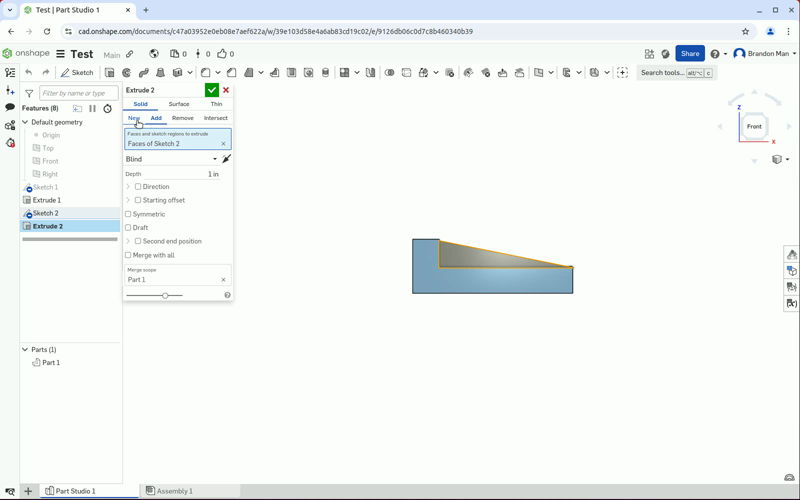
click(137, 120)
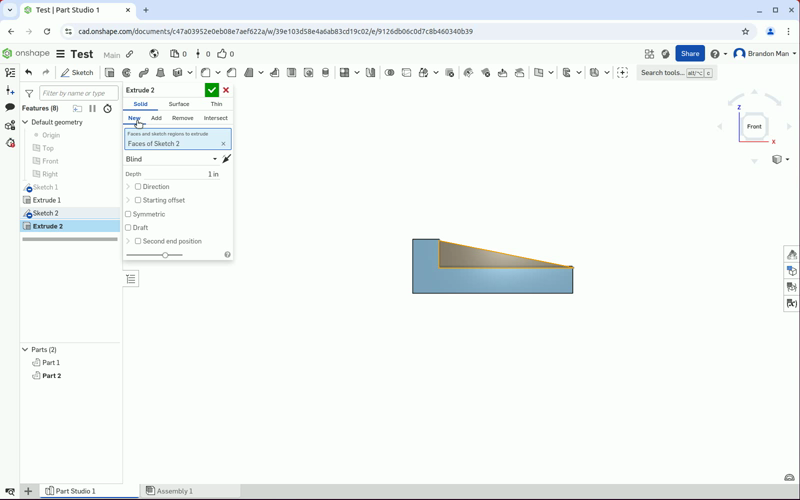
key(tab, 4)
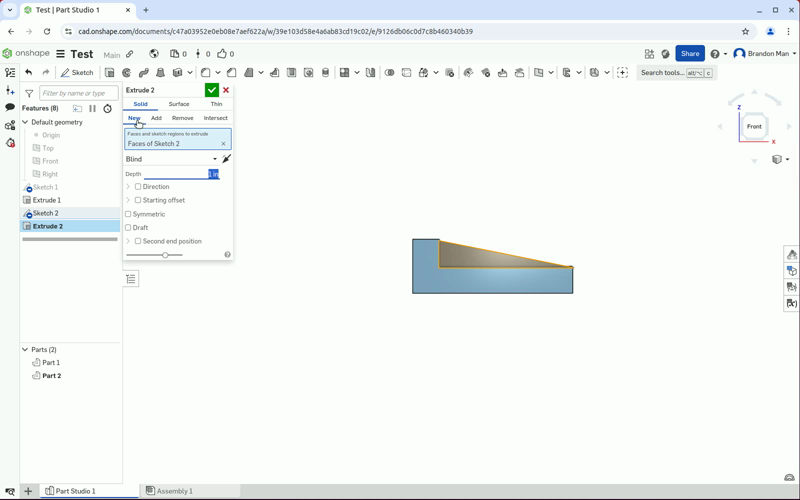
text(-5.536)
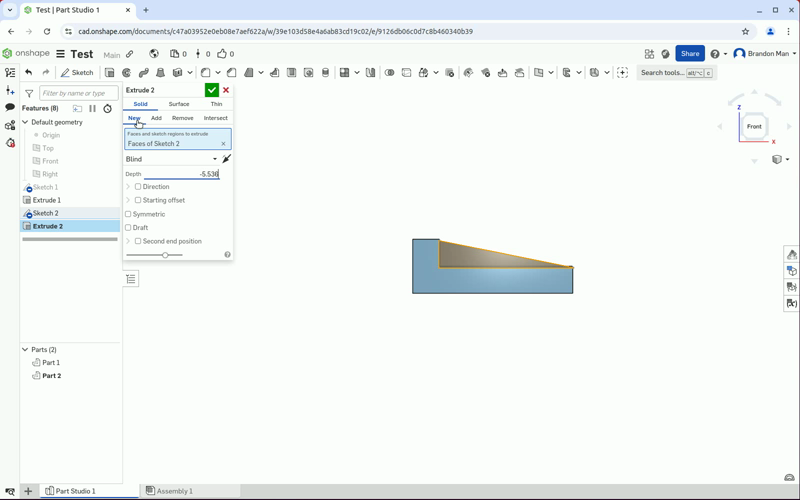
key(enter)
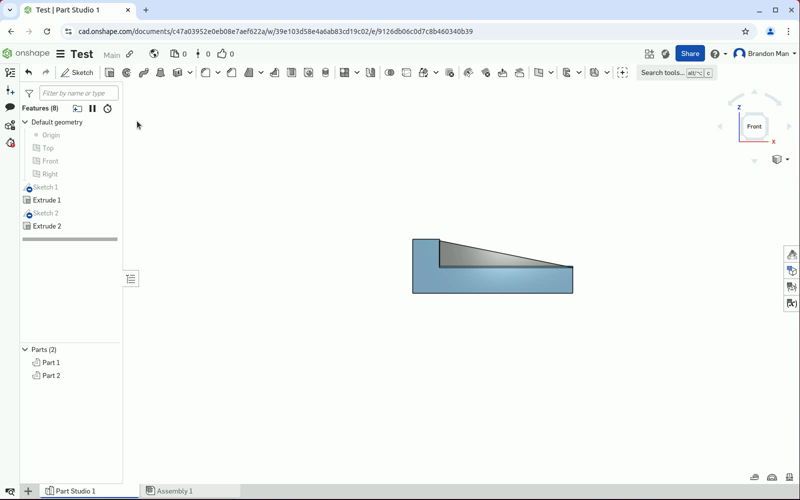
key(shift+h)
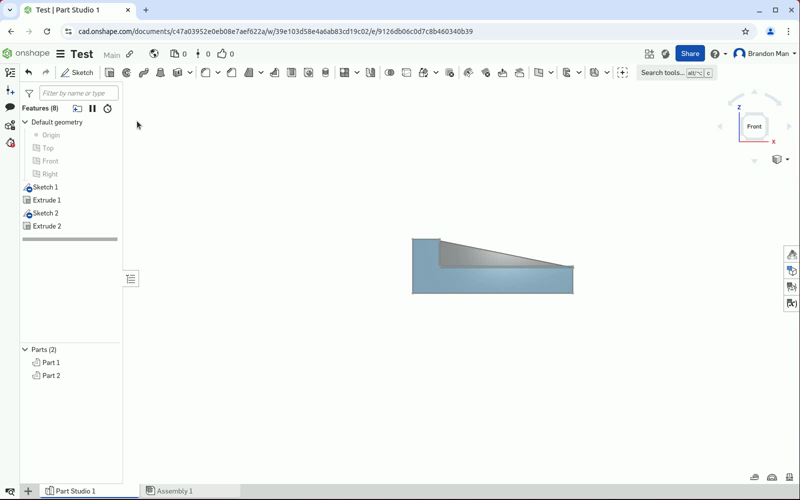
key(shift+h)
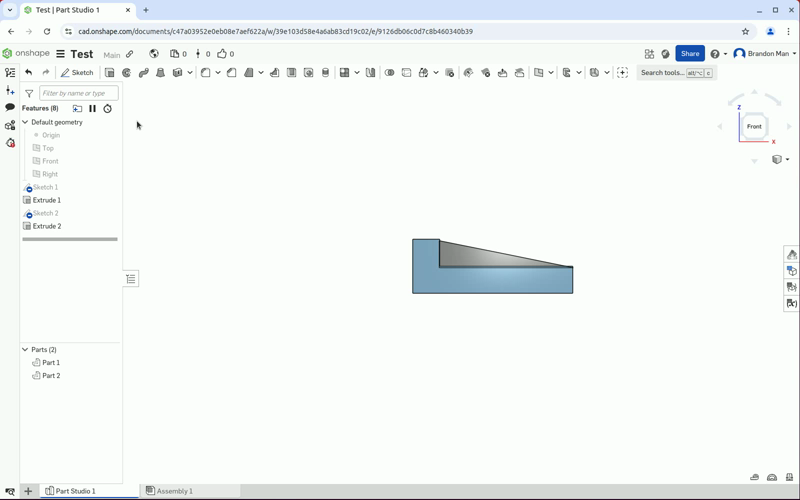
mouse_move(73, 189)
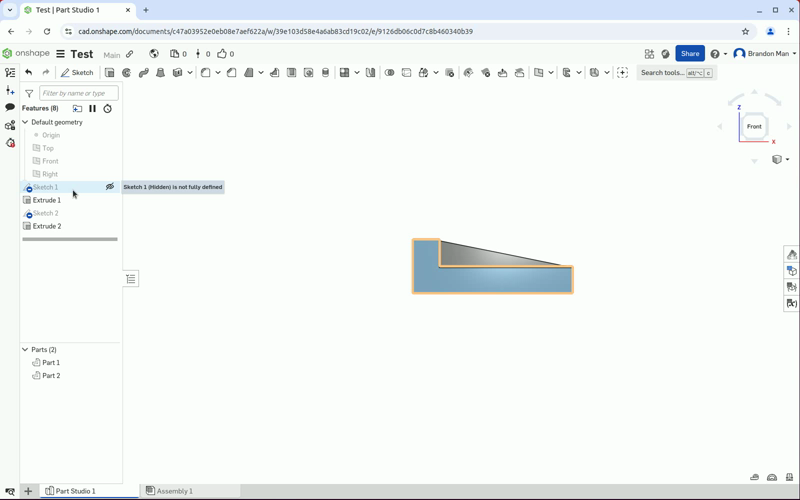
click(73, 189)
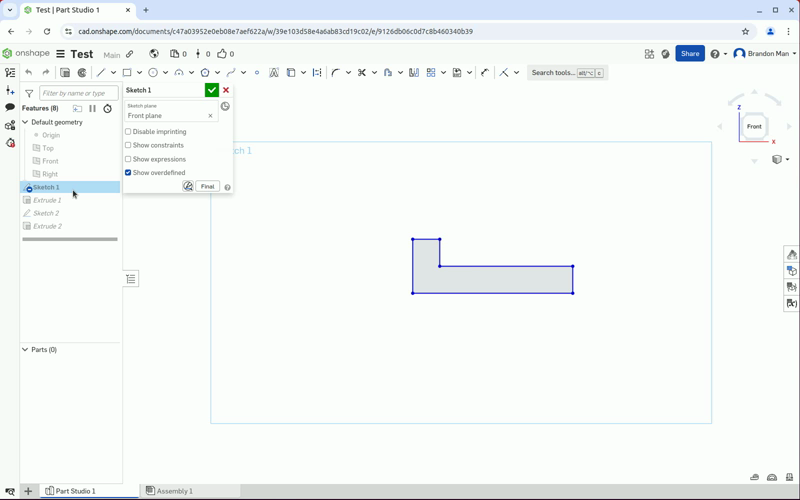
mouse_move(229, 92)
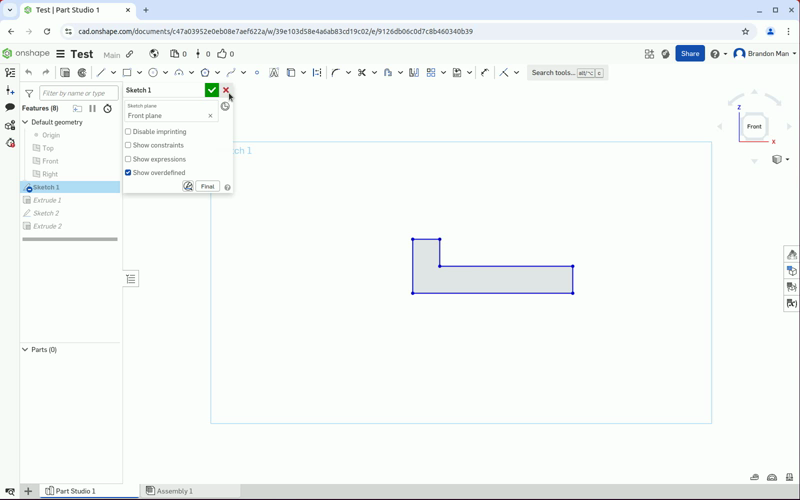
click(229, 92)
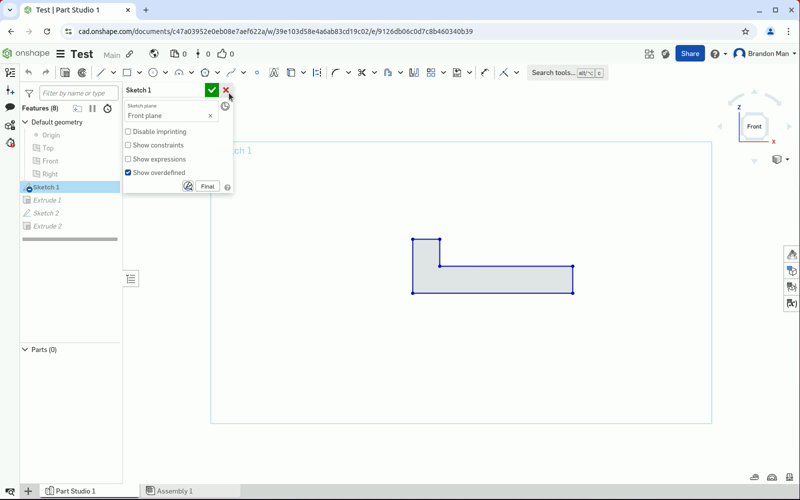
key(shift+s)
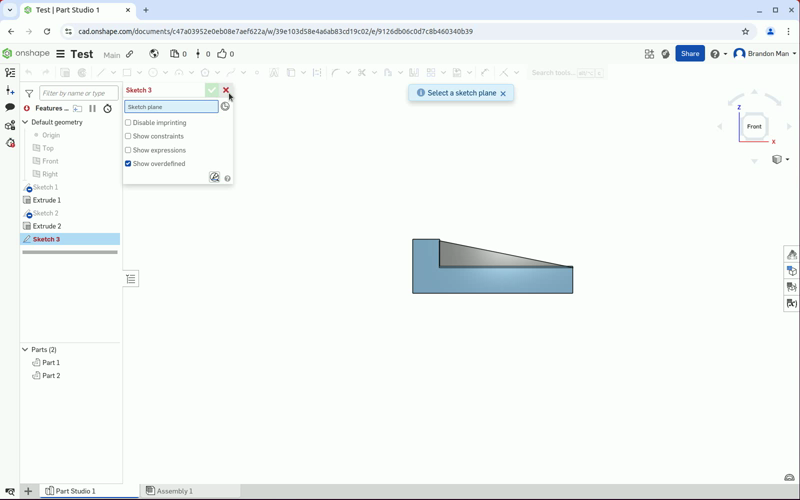
mouse_move(73, 163)
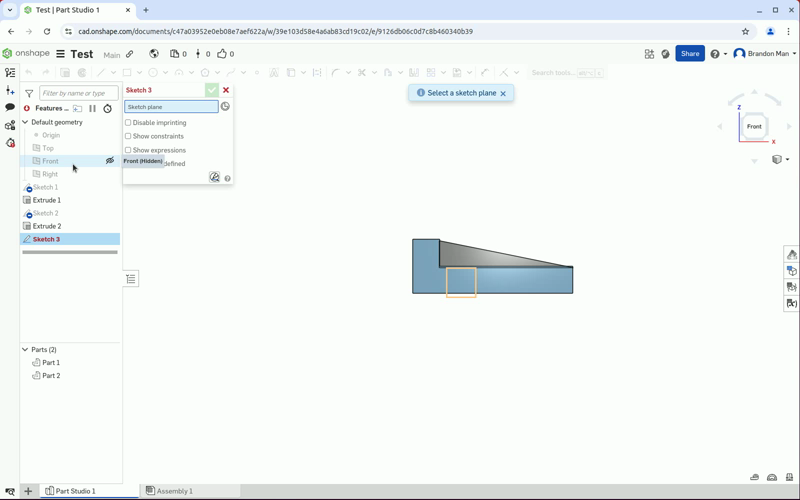
click(73, 163)
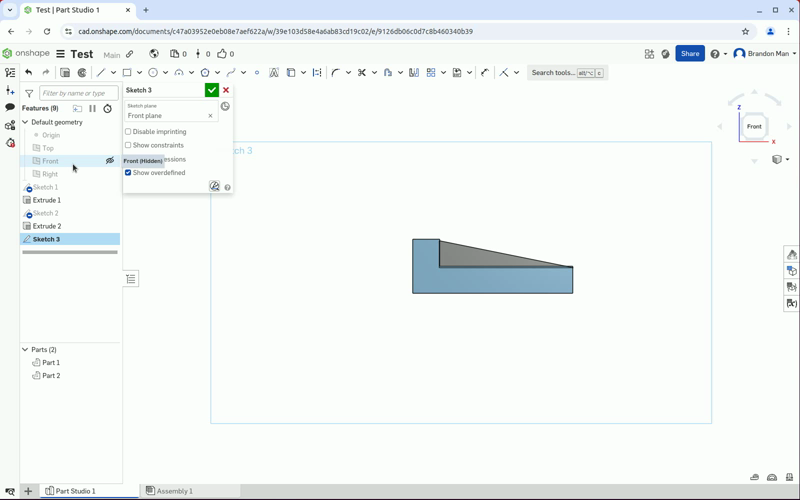
mouse_move(73, 352)
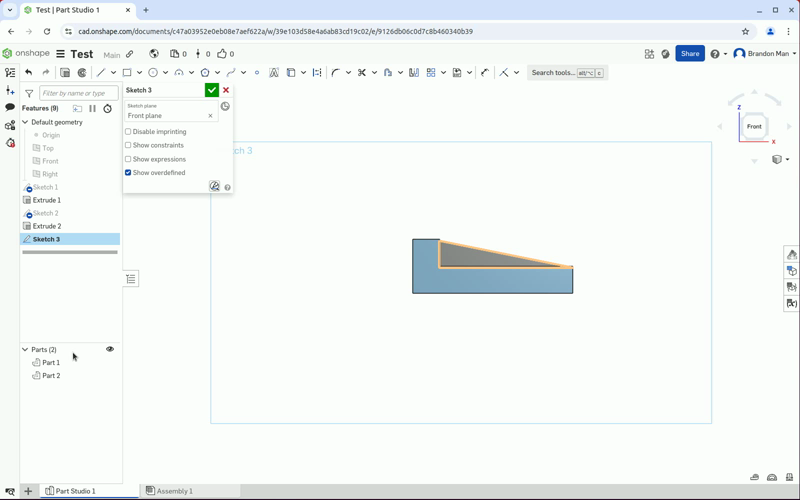
key(y)
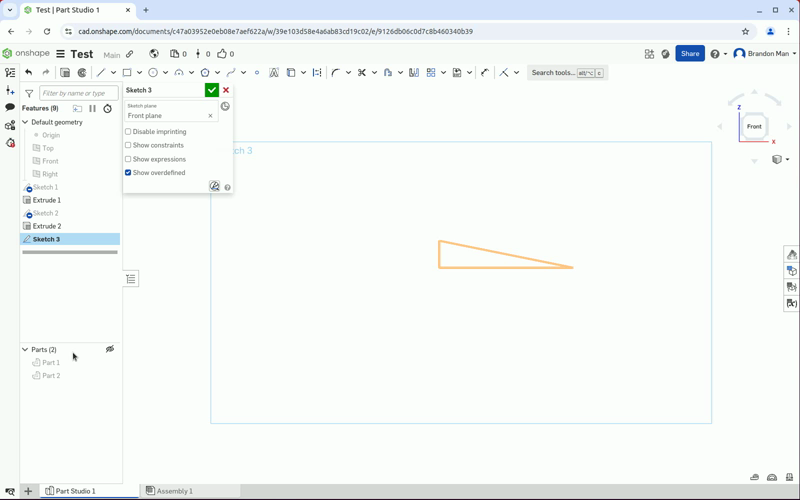
key(l)
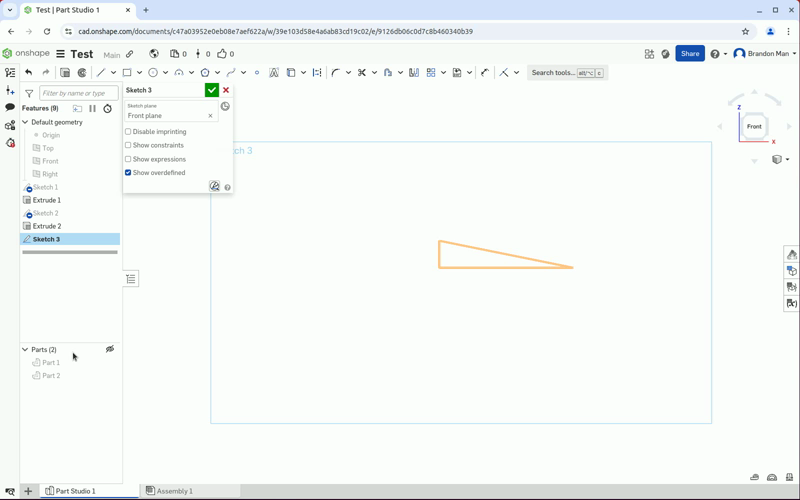
key_down(shift)
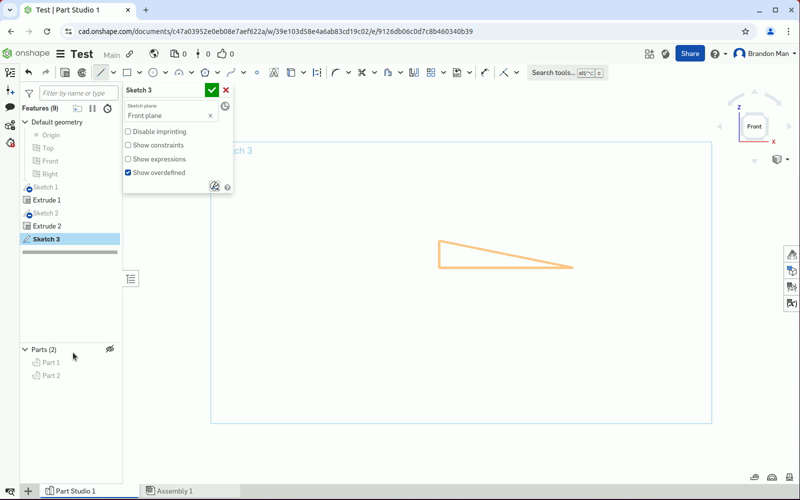
mouse_move(412, 293)
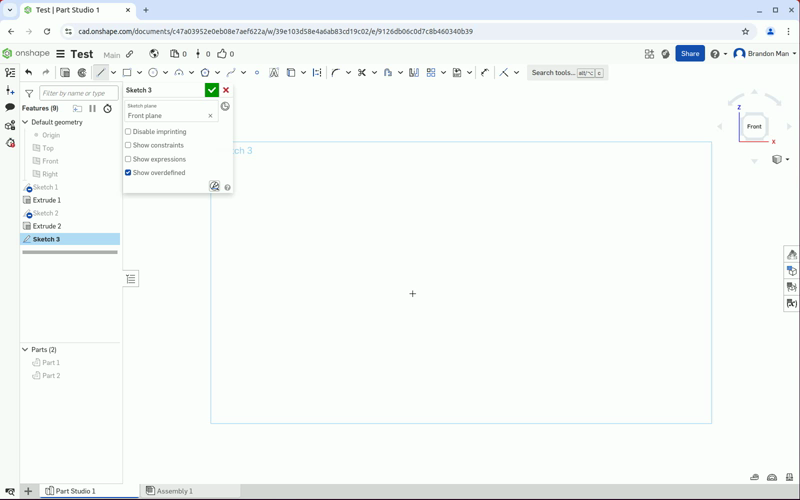
click(412, 293)
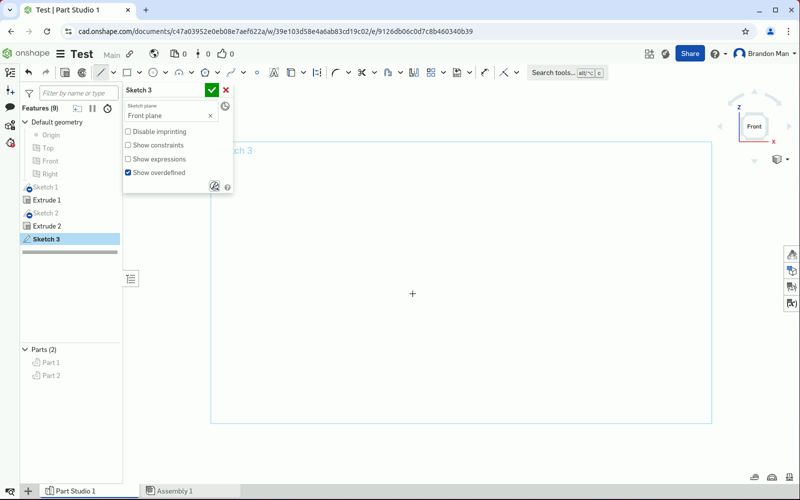
key_up(shift)
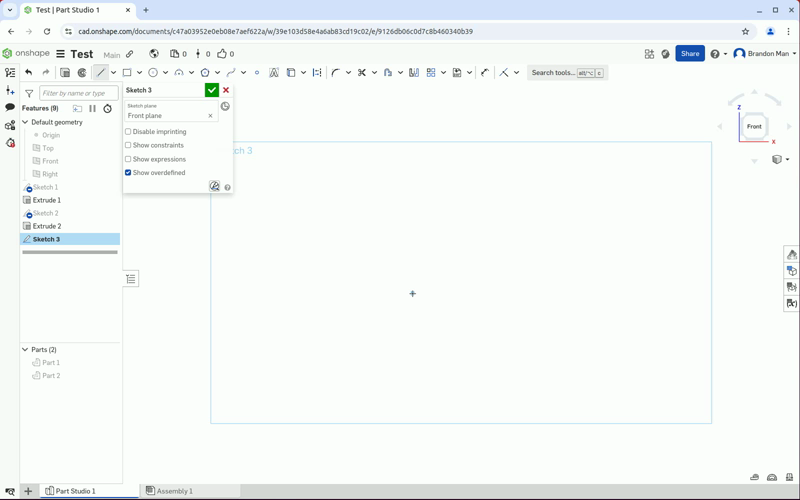
key_down(shift)
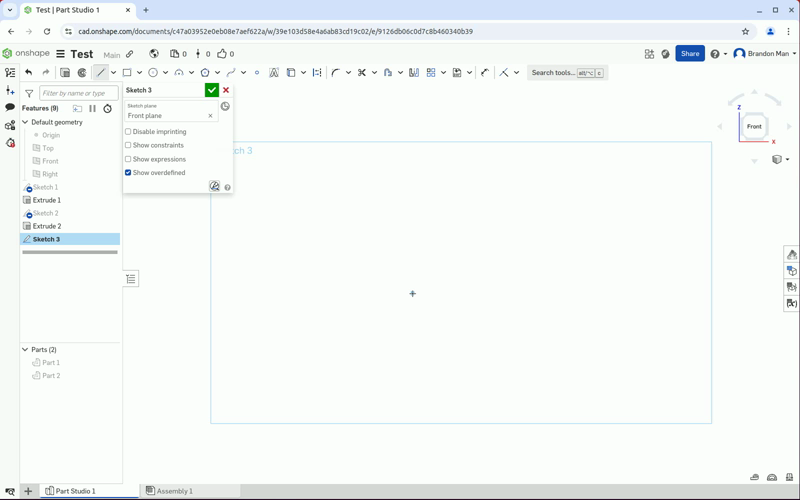
mouse_move(572, 293)
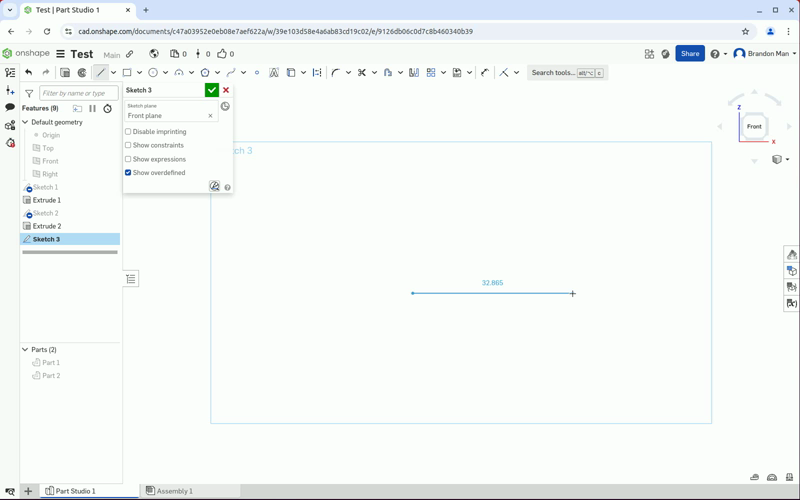
click(572, 293)
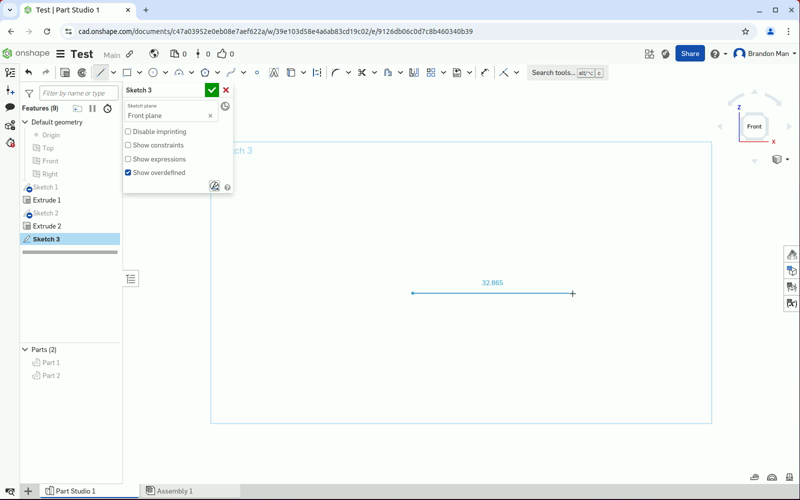
key_up(shift)
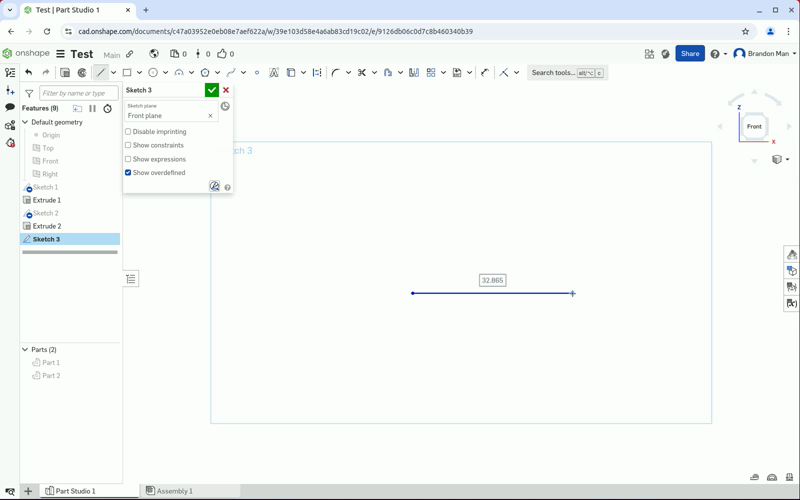
key_down(shift)
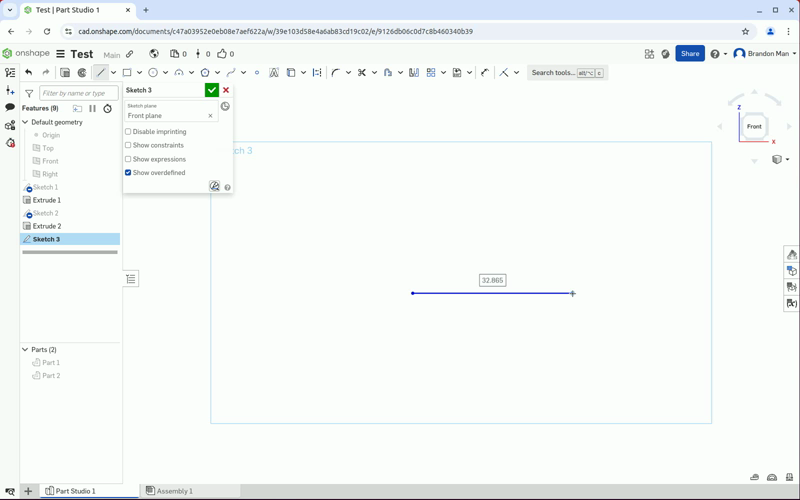
mouse_move(589, 293)
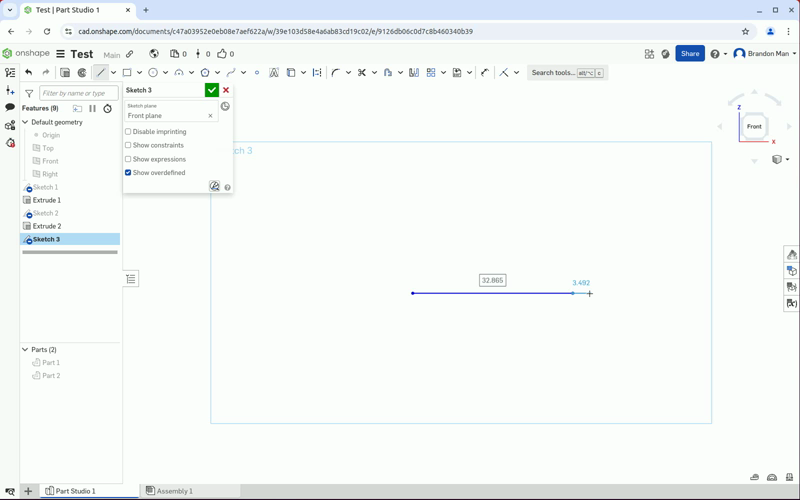
mouse_move(572, 266)
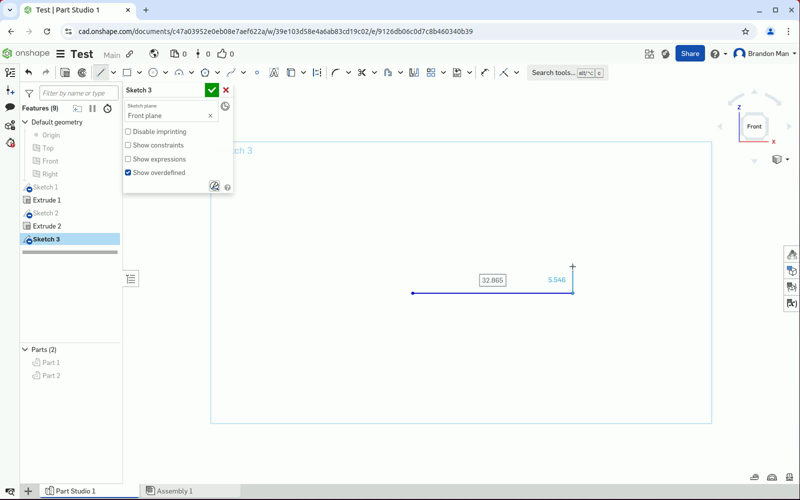
click(572, 266)
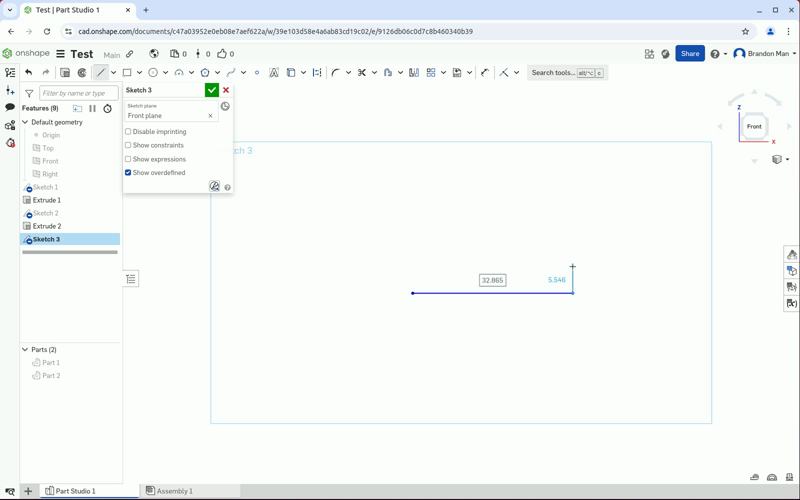
key_up(shift)
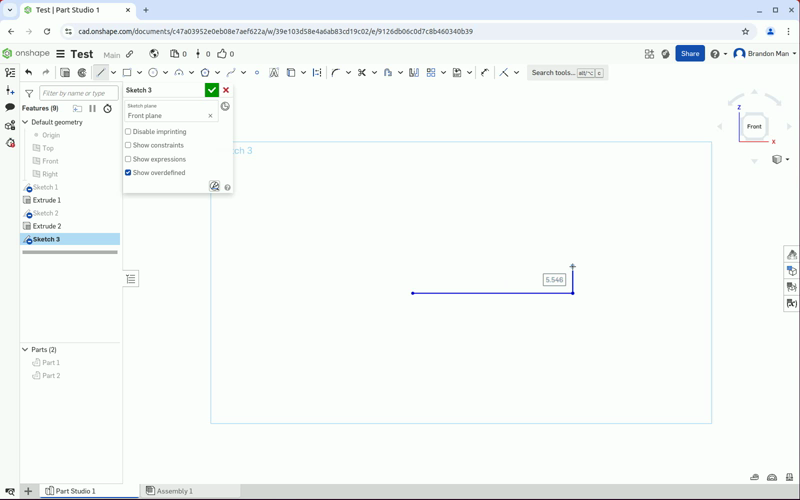
key_down(shift)
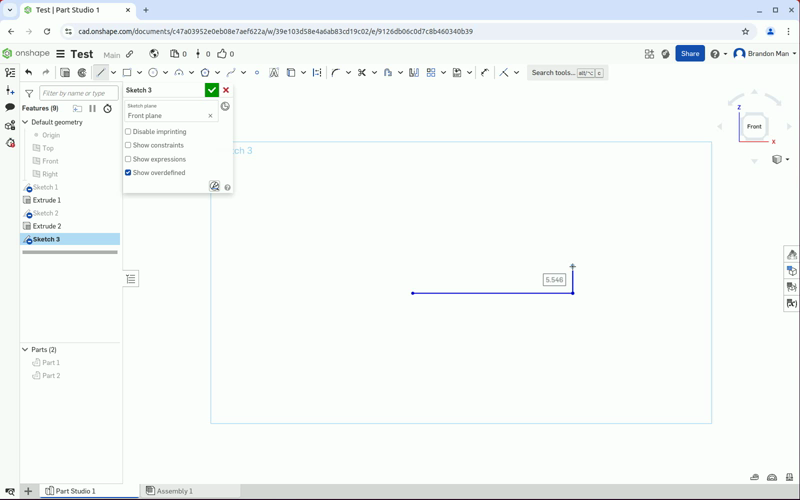
mouse_move(439, 266)
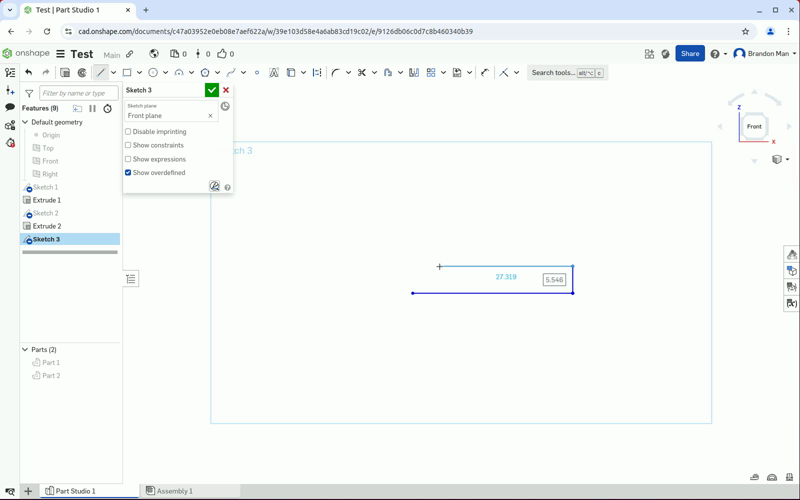
click(439, 266)
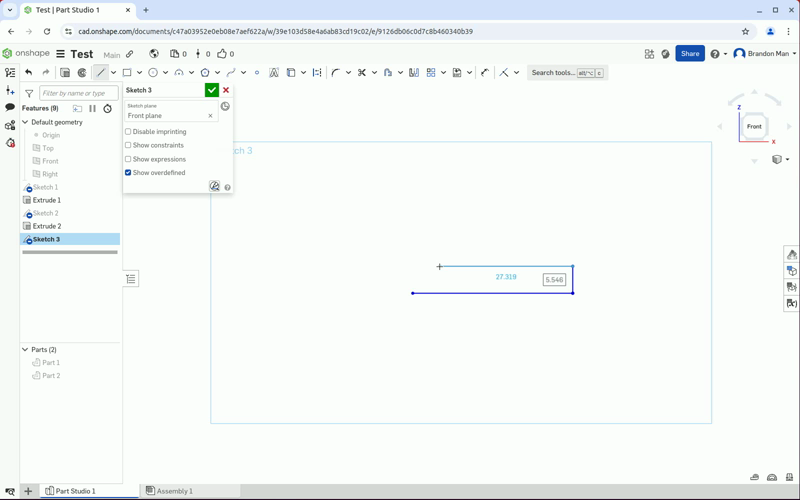
key_up(shift)
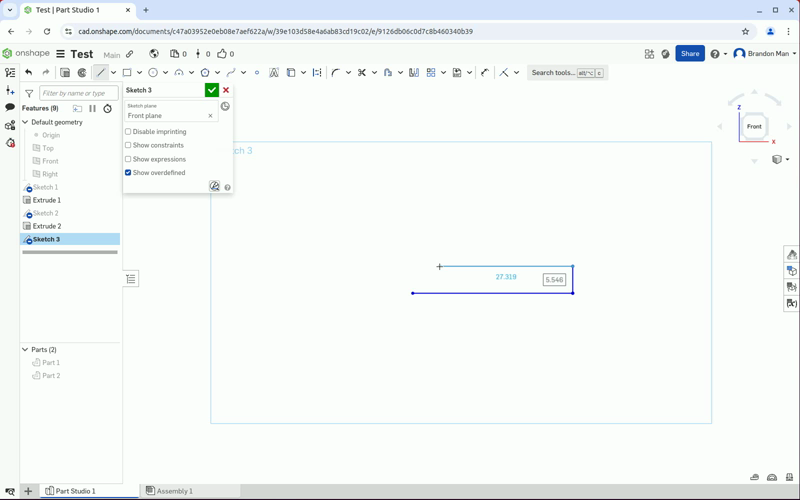
key_down(shift)
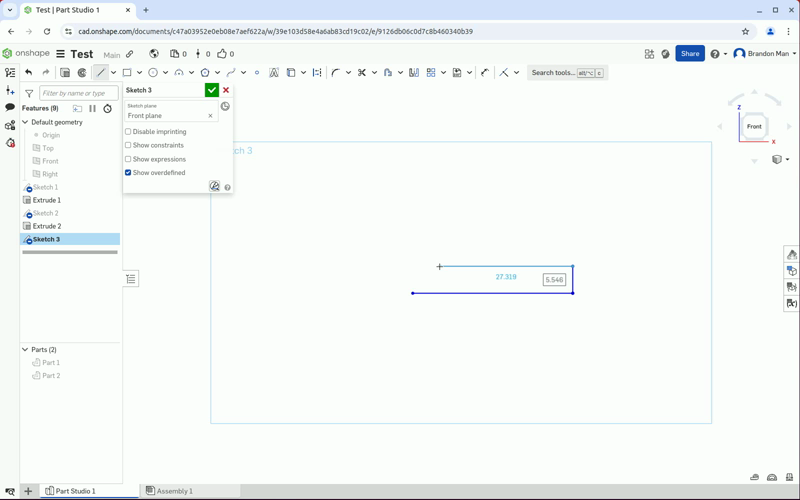
mouse_move(469, 266)
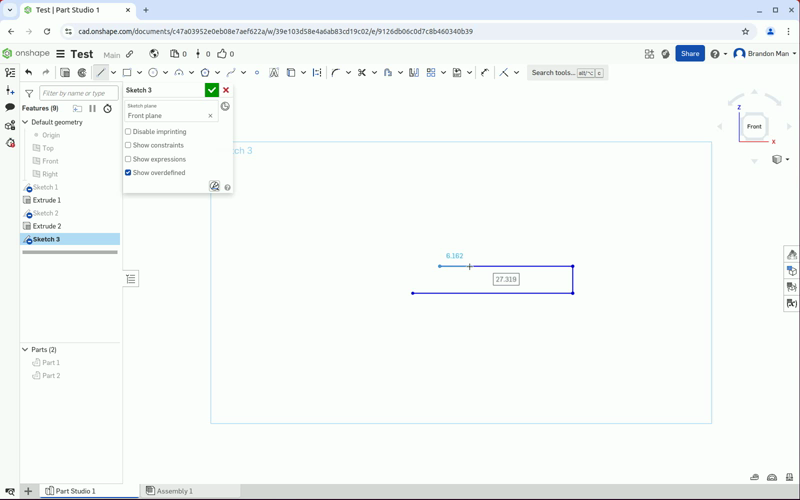
mouse_move(439, 239)
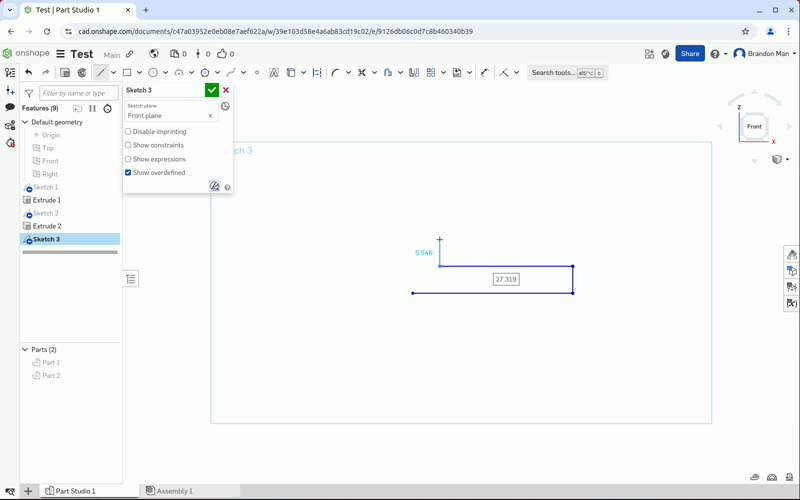
click(439, 239)
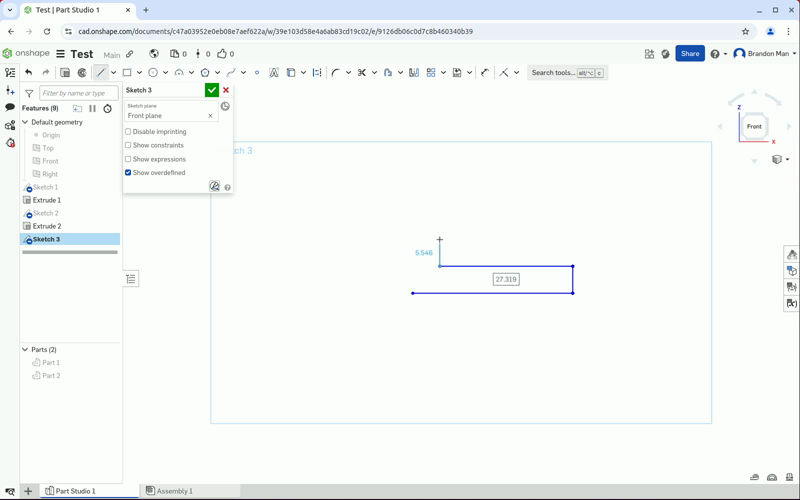
key_up(shift)
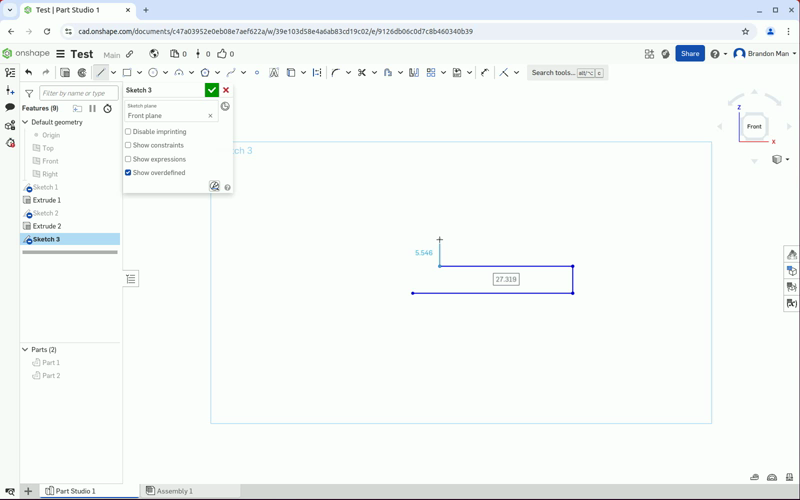
key_down(shift)
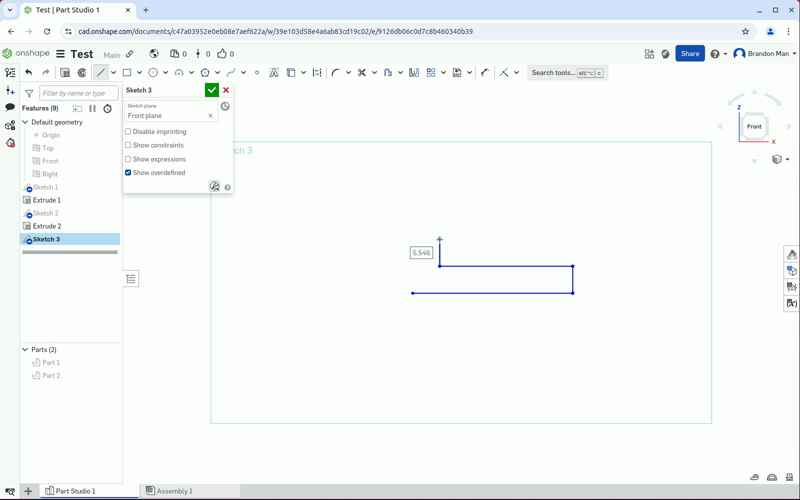
mouse_move(469, 239)
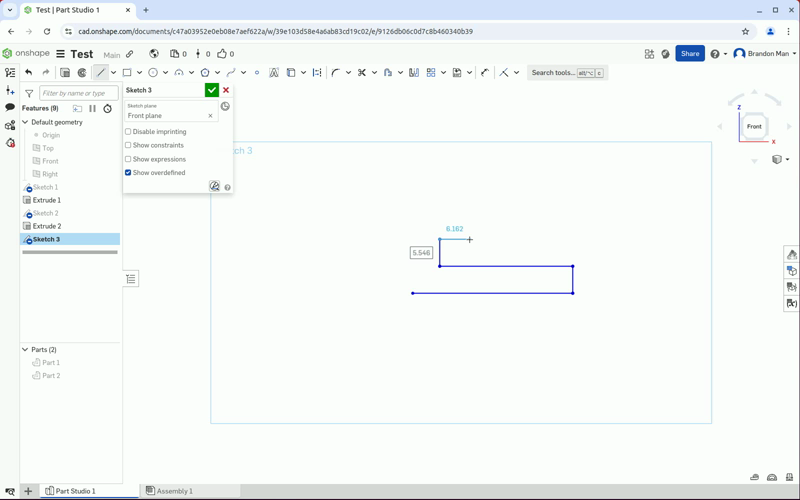
mouse_move(412, 239)
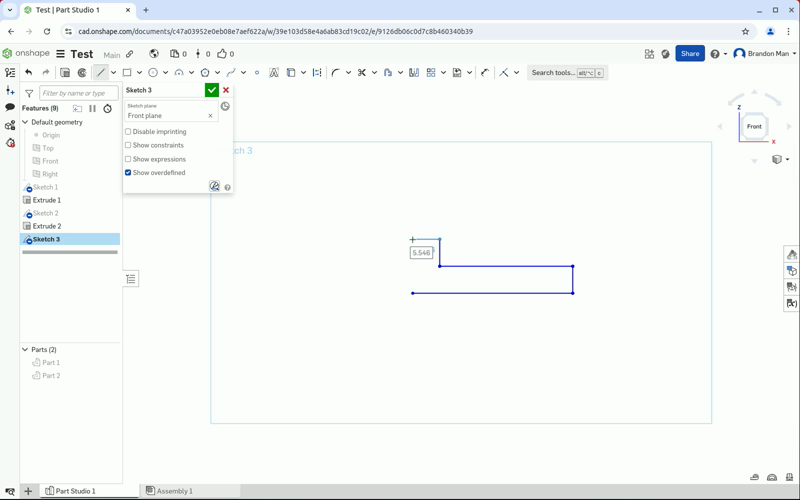
click(412, 239)
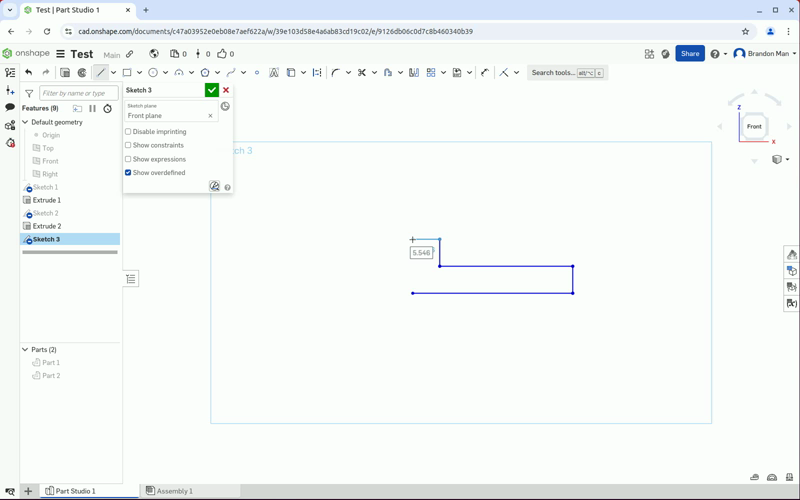
key_up(shift)
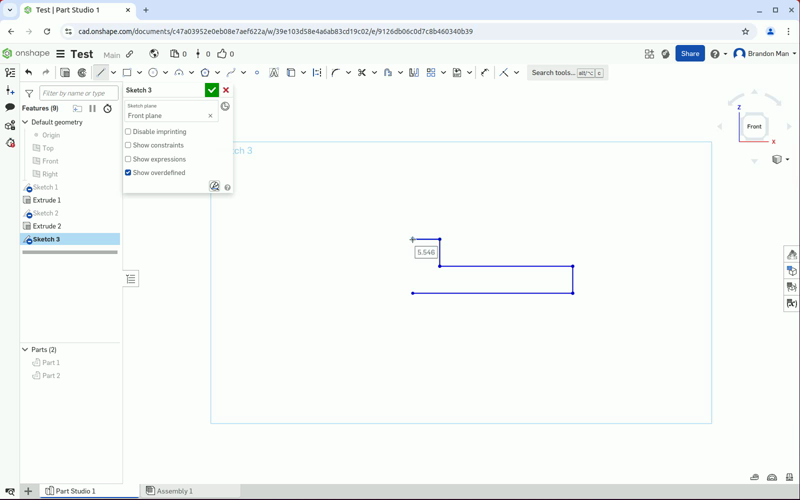
mouse_move(442, 239)
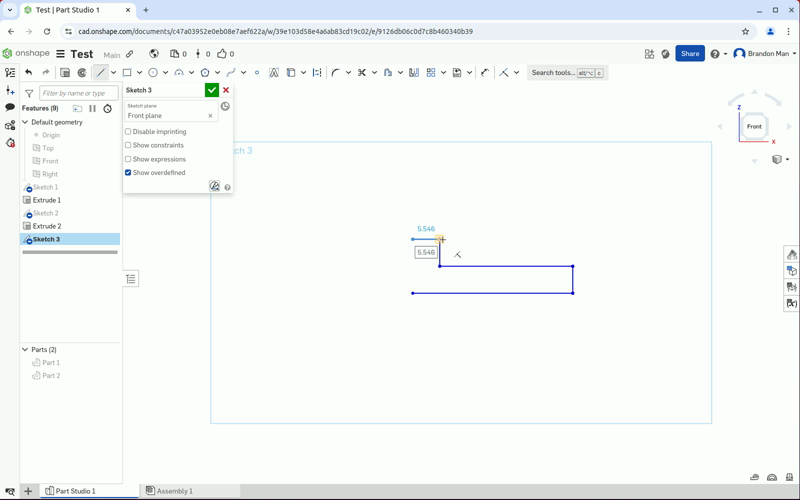
key_down(shift)
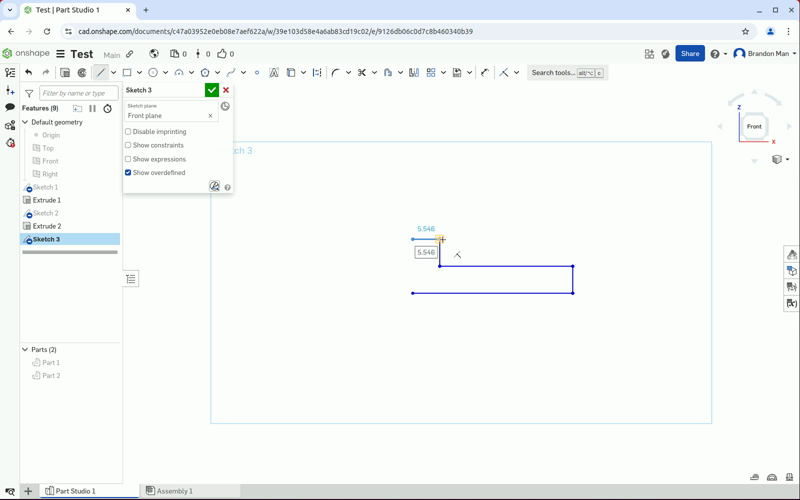
mouse_move(412, 293)
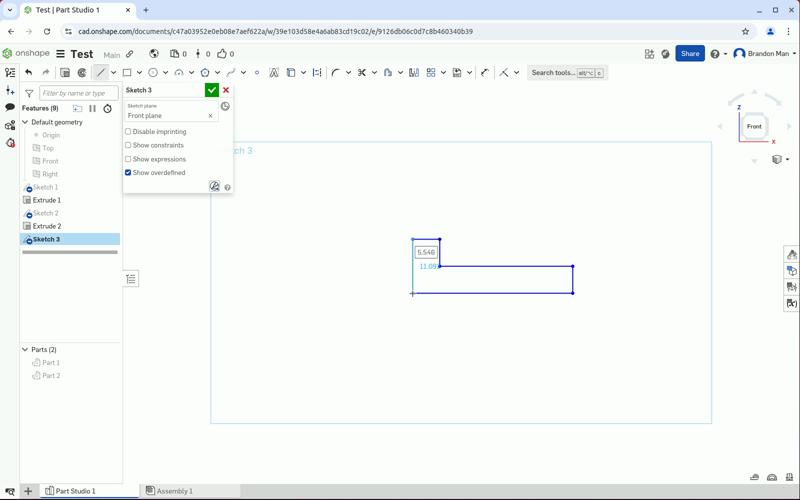
key_up(shift)
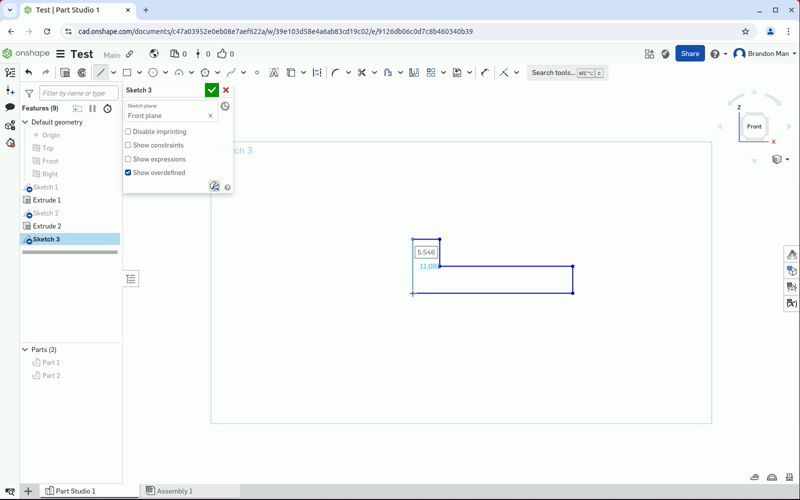
click(412, 293)
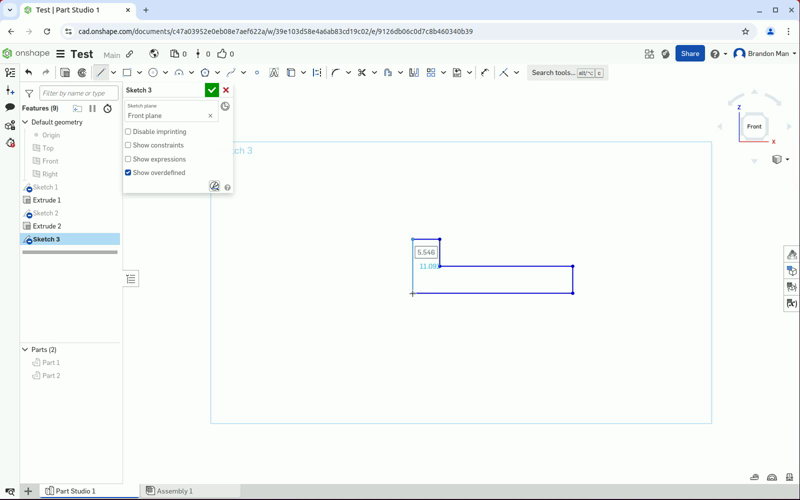
key(esc)
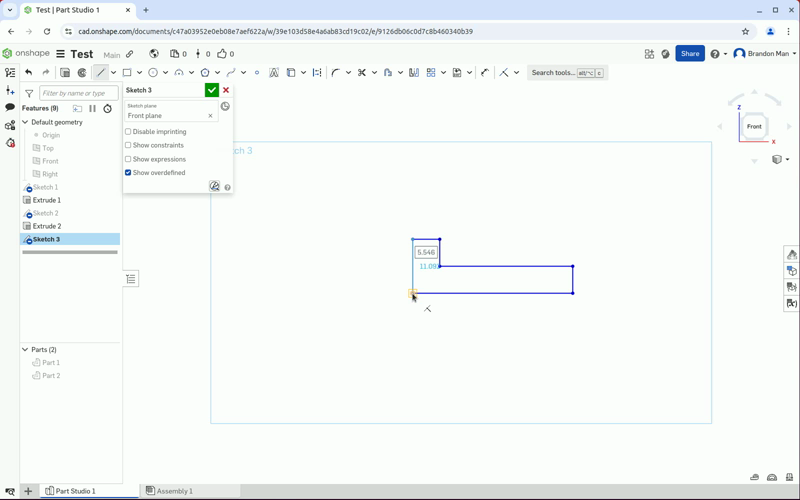
mouse_move(562, 289)
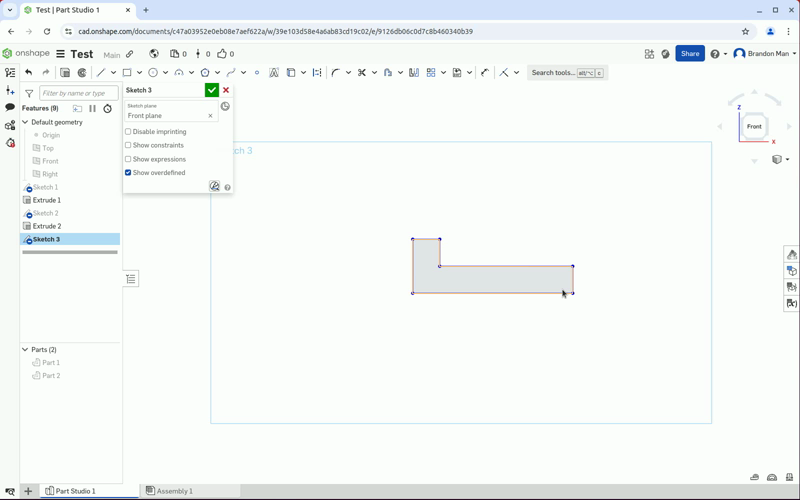
click(562, 289)
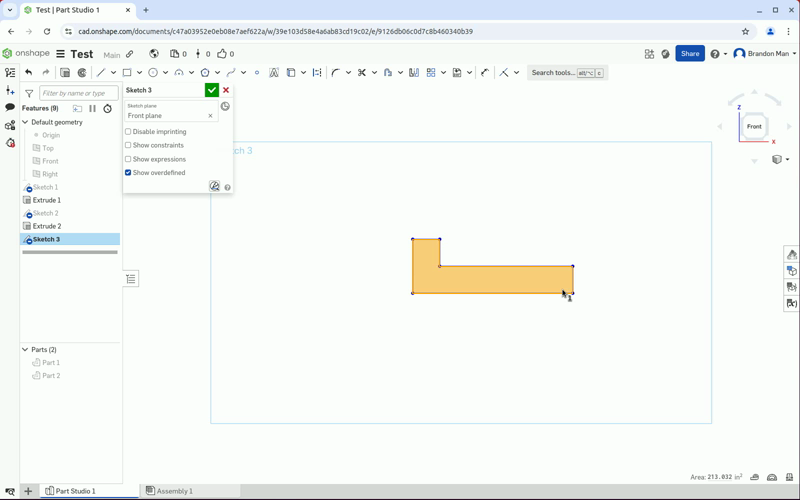
mouse_move(73, 352)
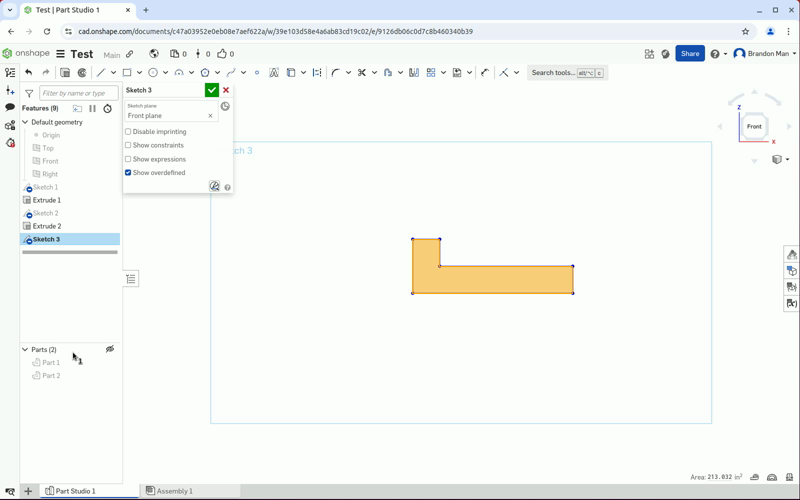
key(shift+y)
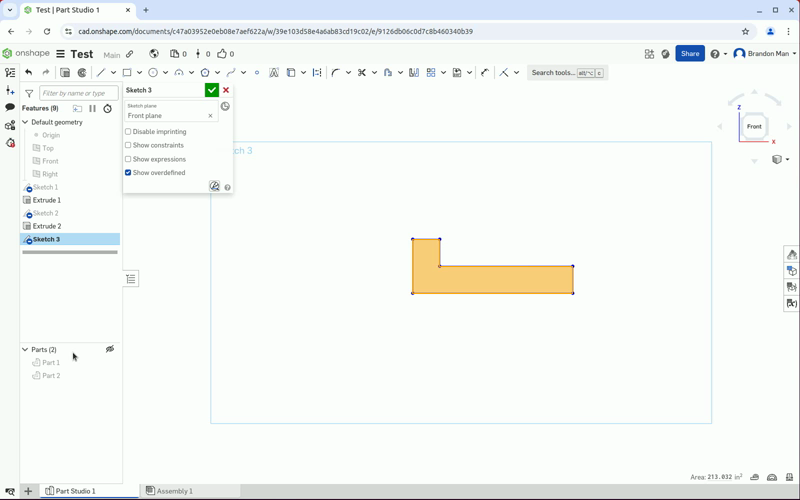
key(shift+e)
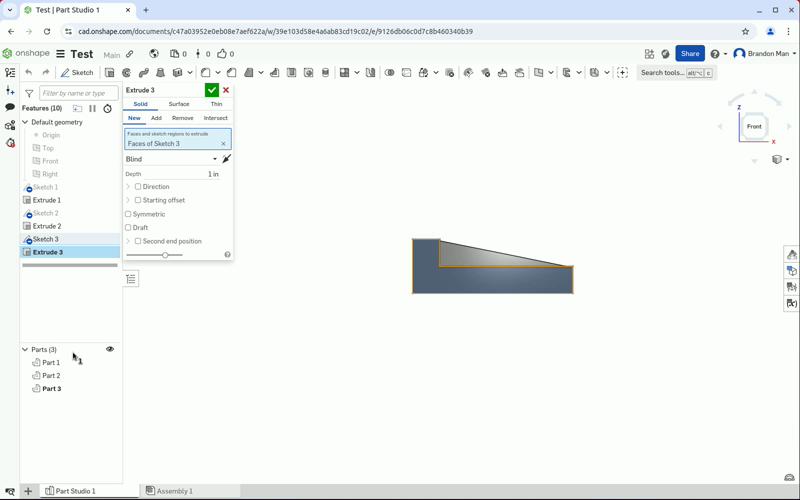
mouse_move(143, 106)
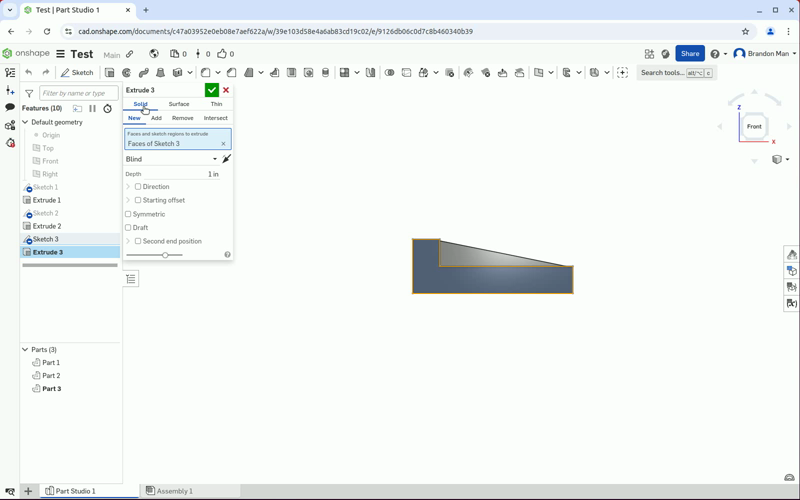
click(143, 106)
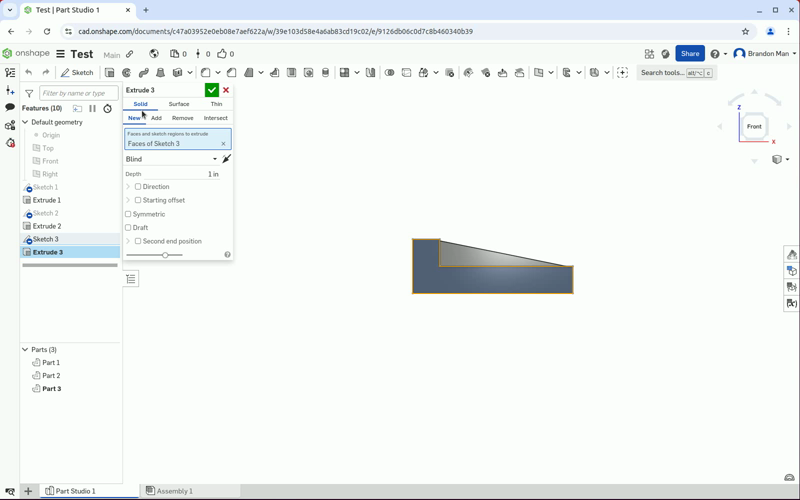
mouse_move(137, 120)
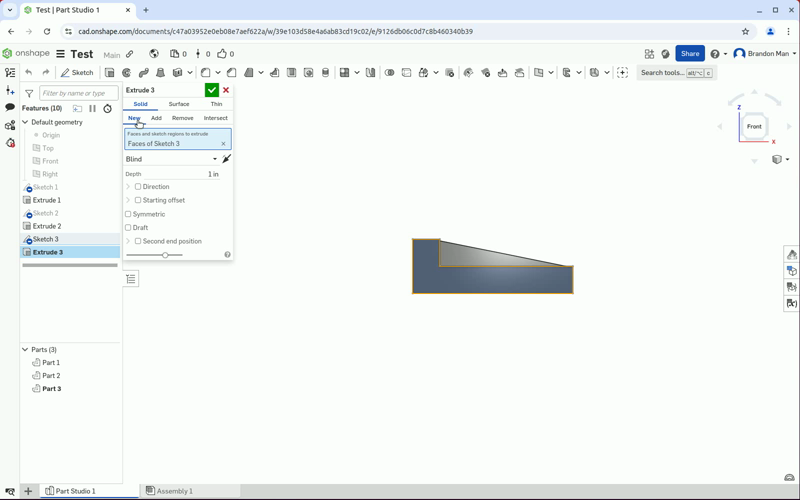
click(137, 120)
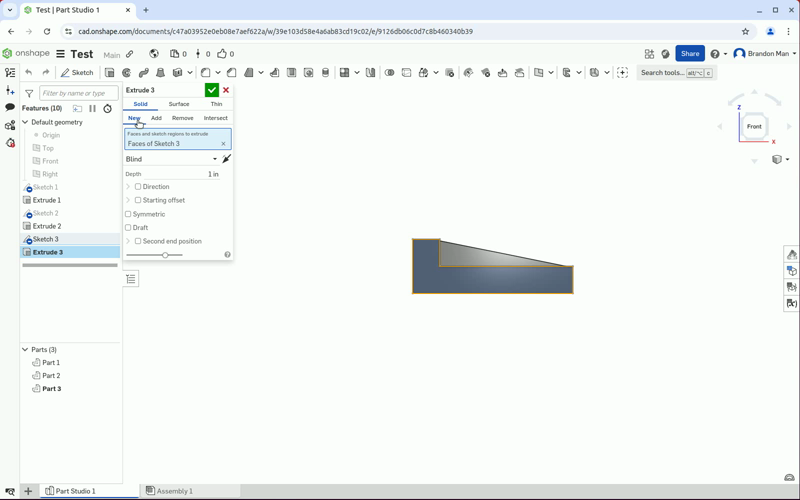
key(tab, 4)
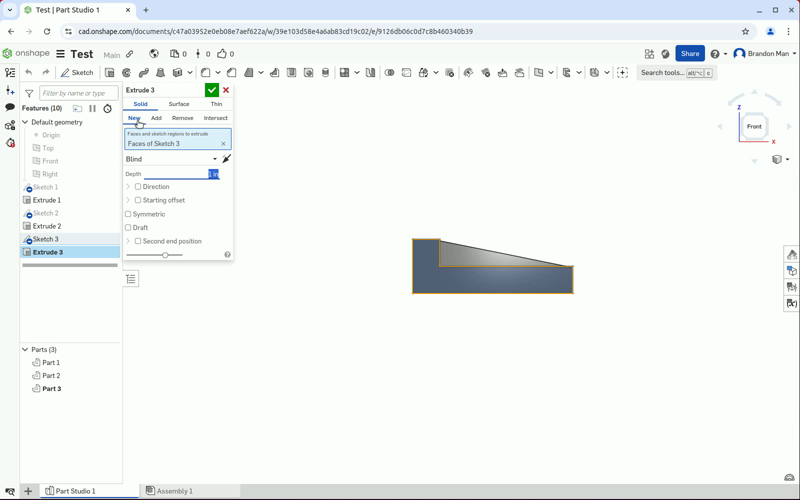
text(5.536)
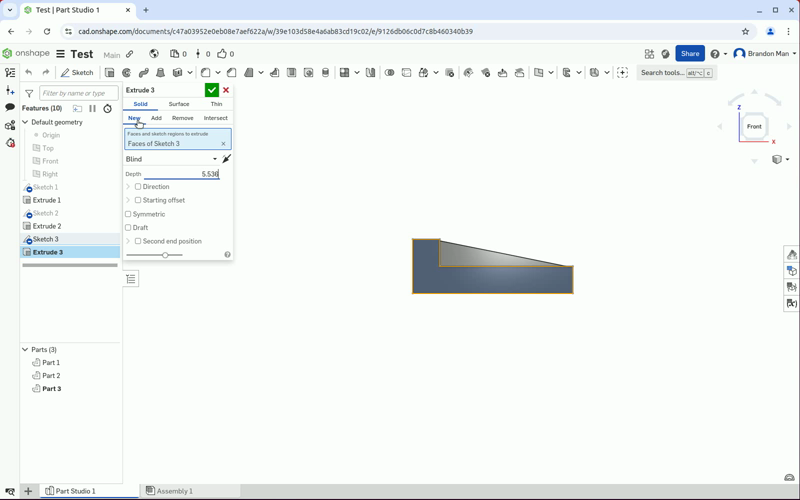
key(enter)
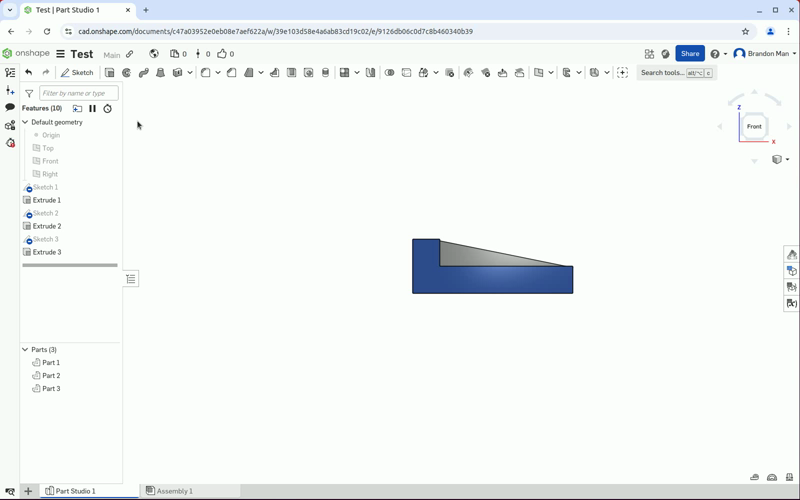
key(shift+h)
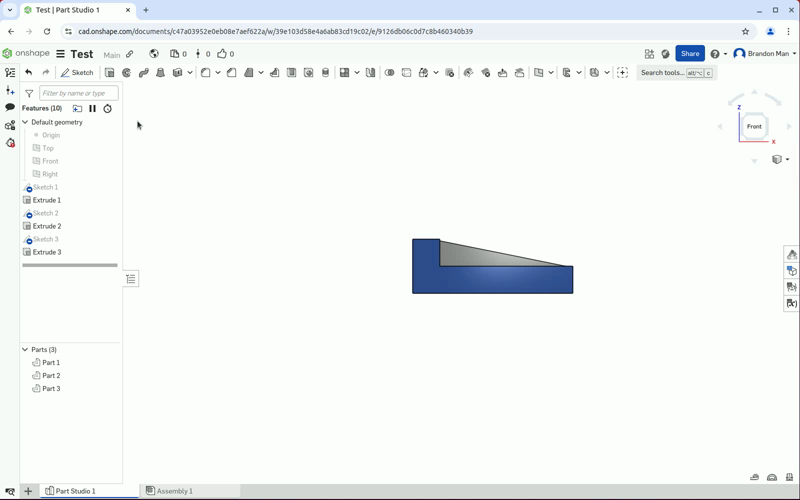
key(shift+h)
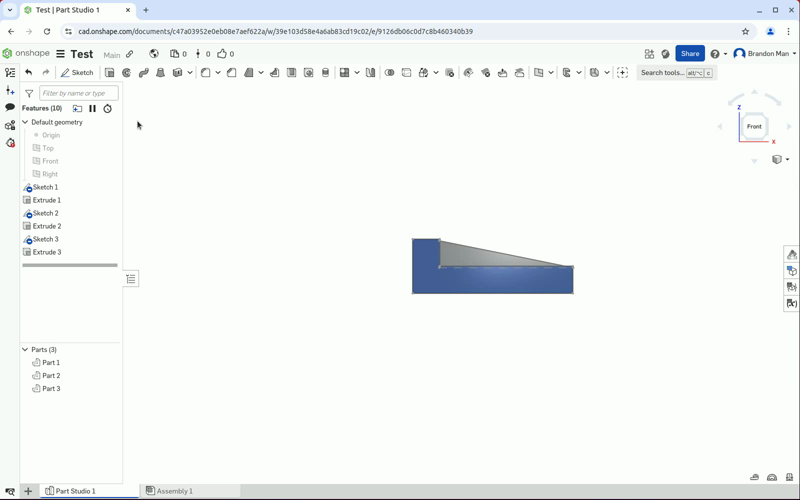
key(shift+7)
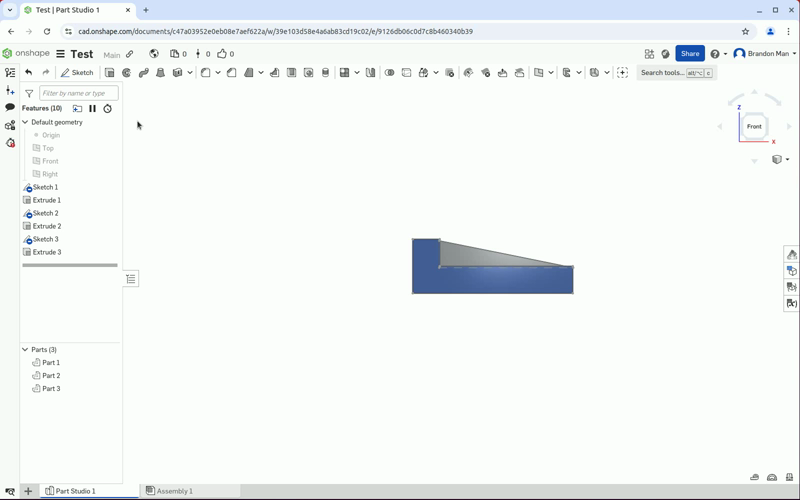
key(left, 2)
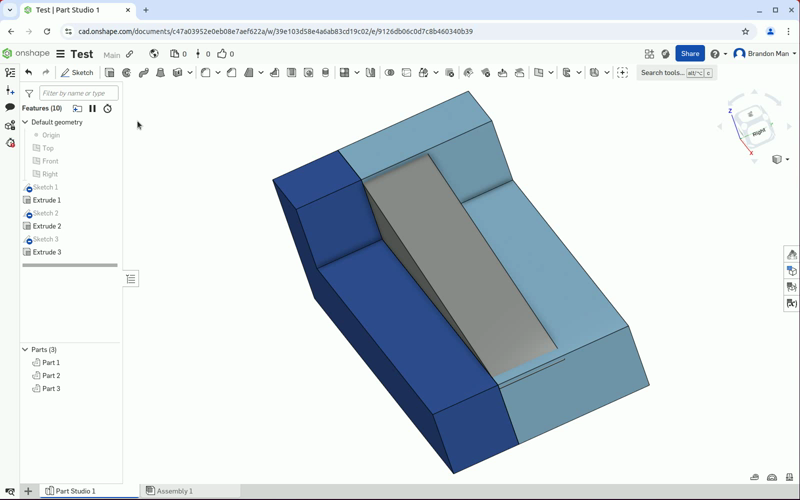
key(down, 2)
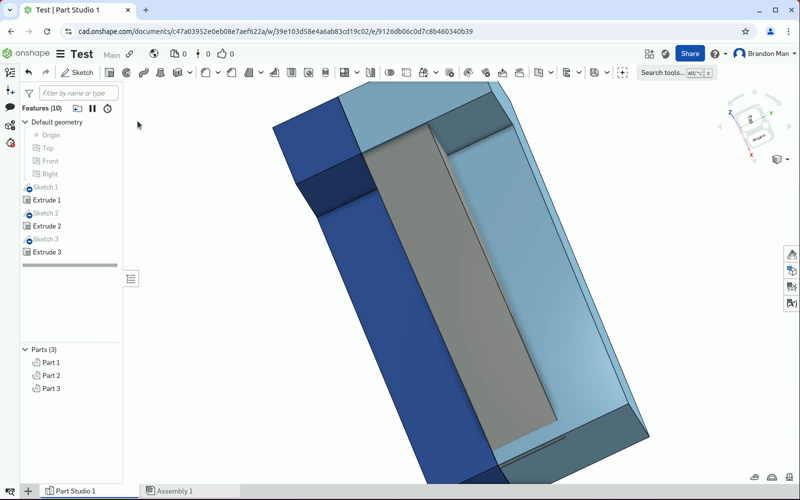
key(up, 2)
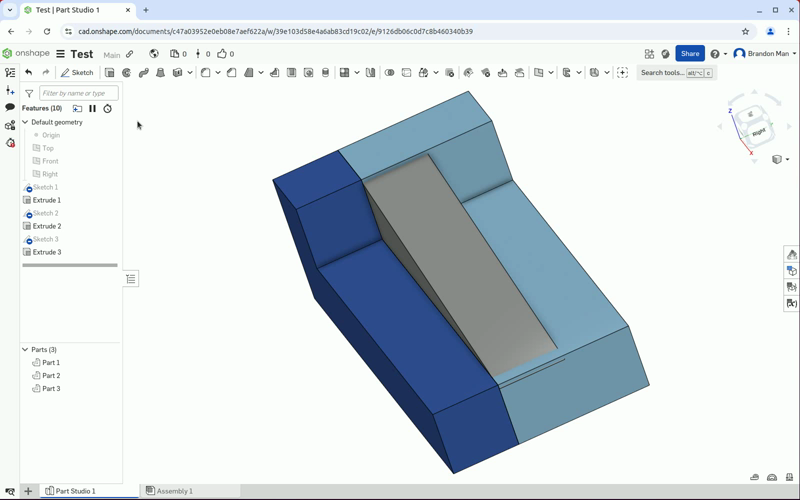
key(right, 2)
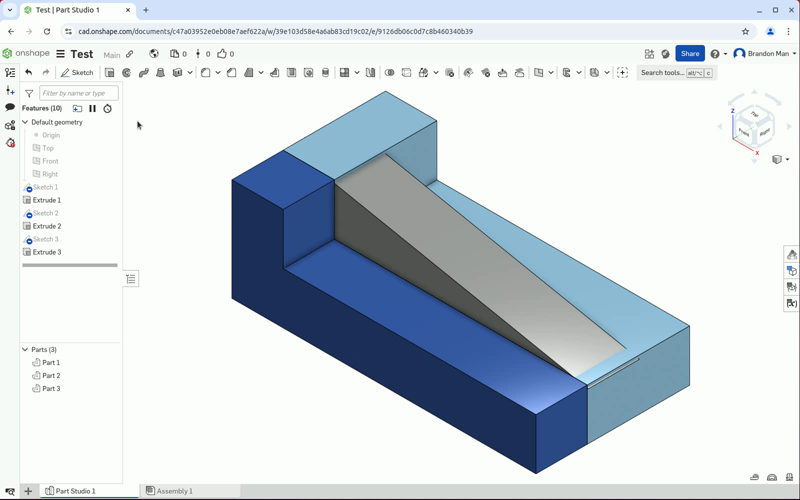
mouse_move(73, 189)
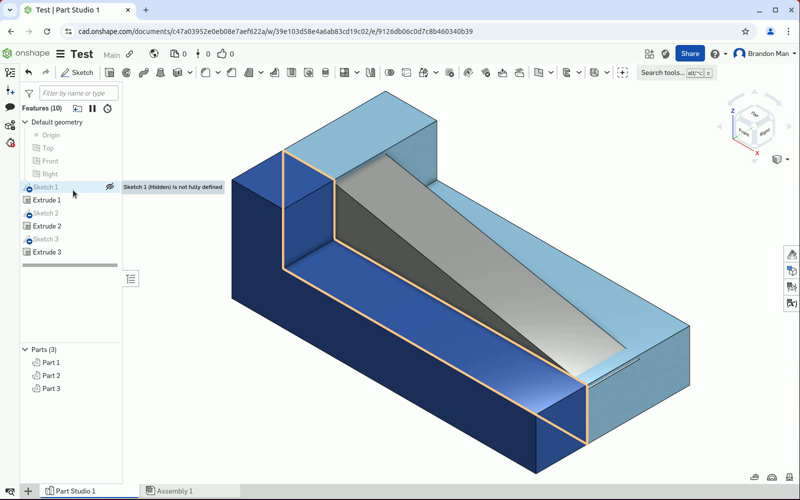
click(73, 189)